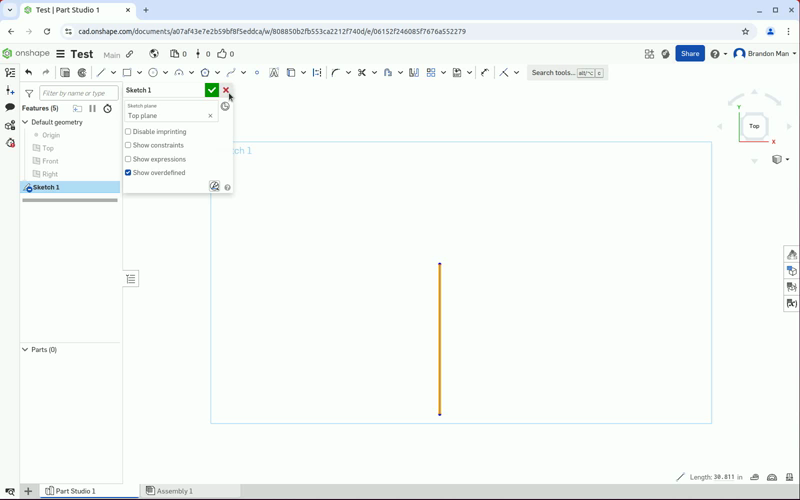
key(shift+h)
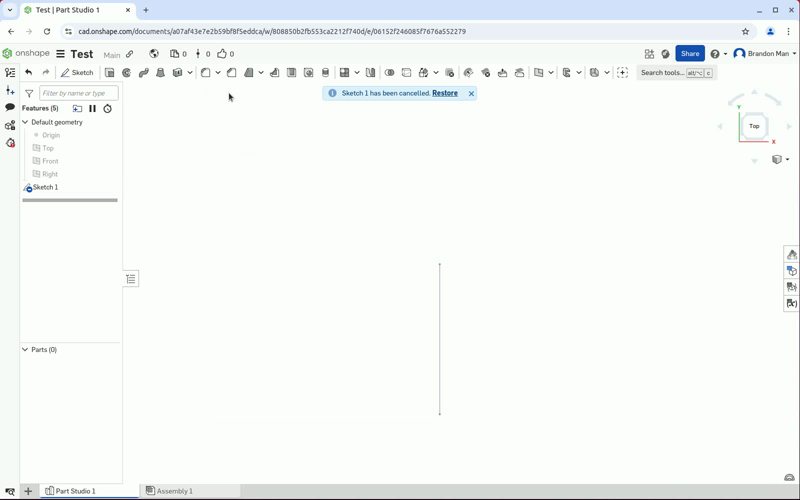
key(shift+s)
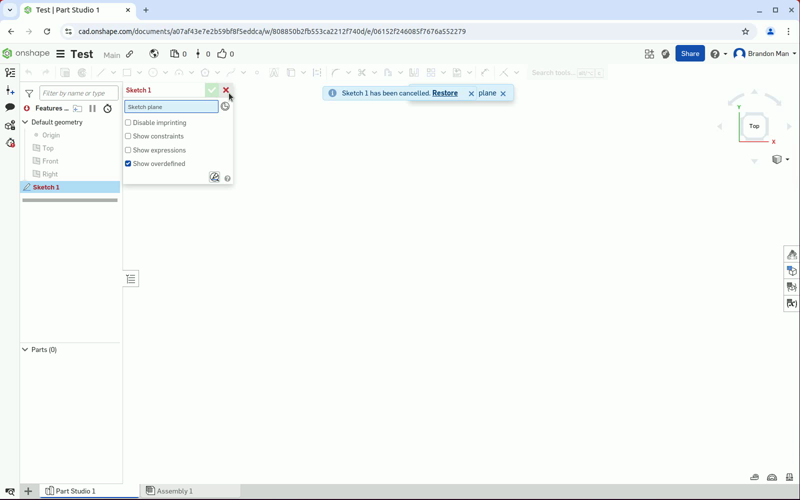
mouse_move(73, 150)
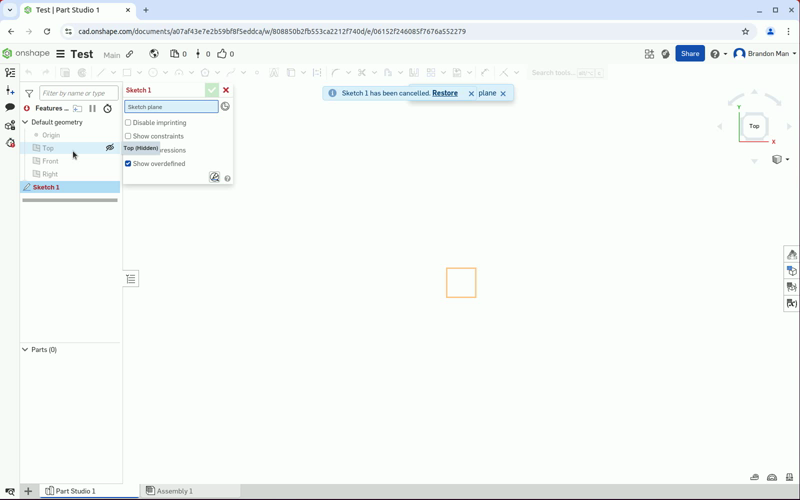
click(73, 150)
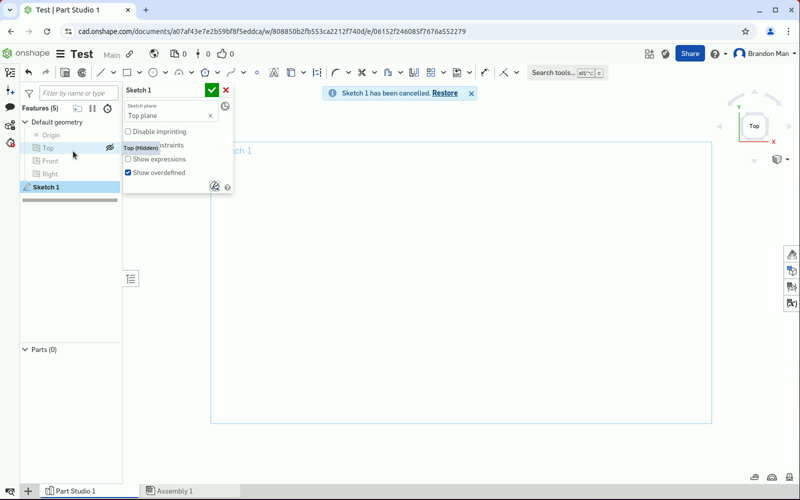
mouse_move(73, 352)
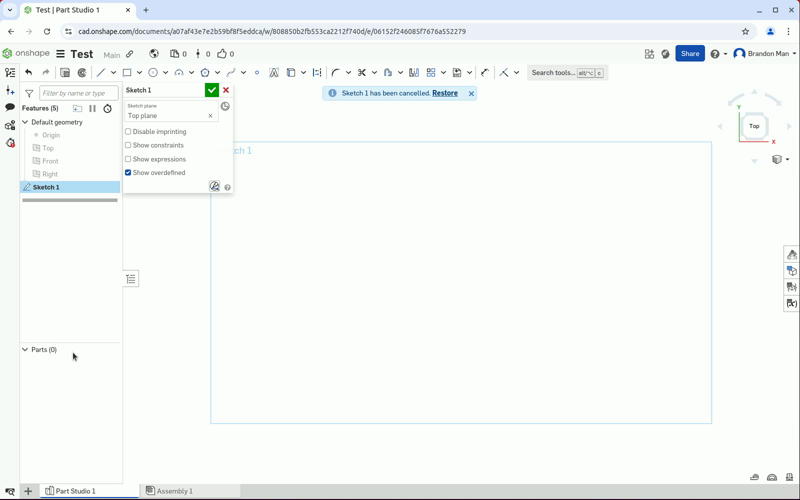
key(y)
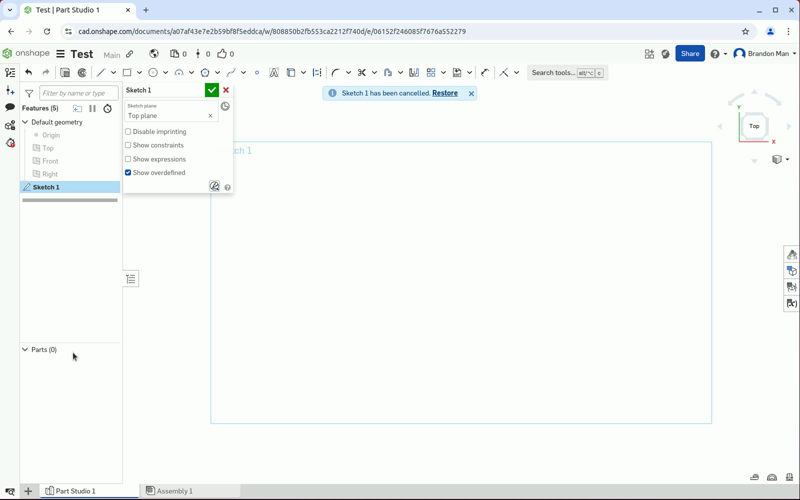
key(l)
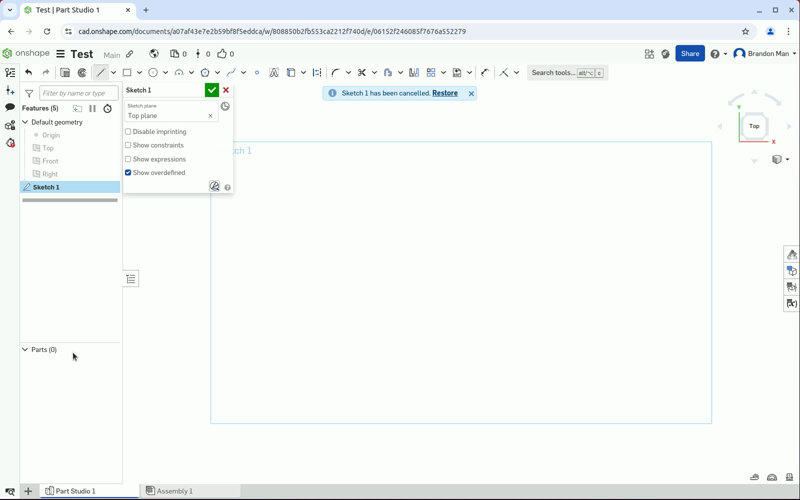
key_down(shift)
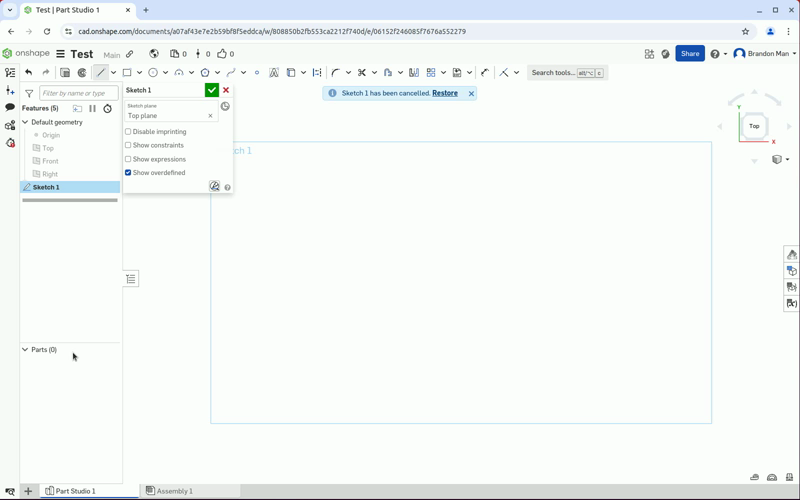
mouse_move(409, 217)
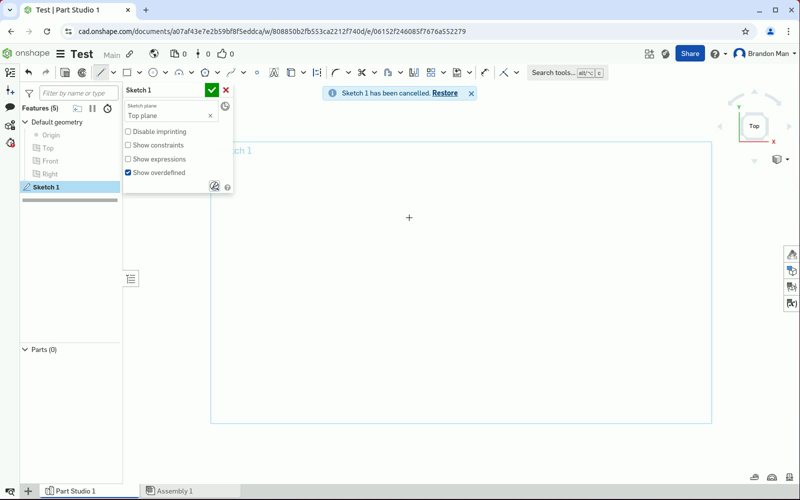
click(409, 217)
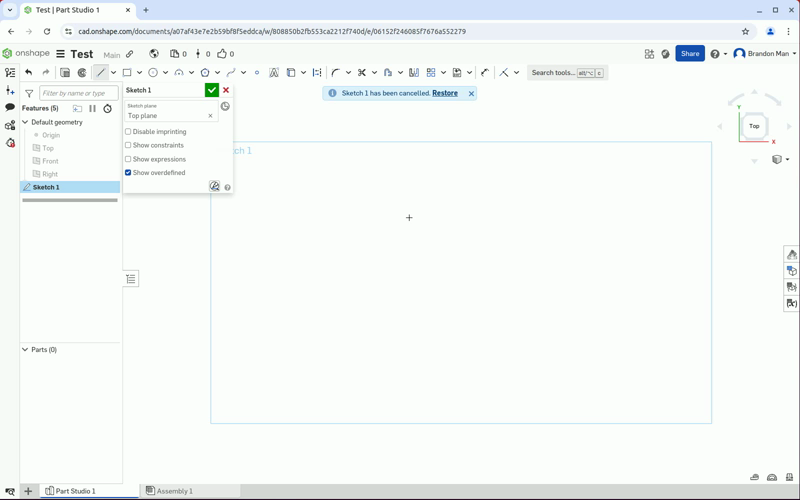
key_up(shift)
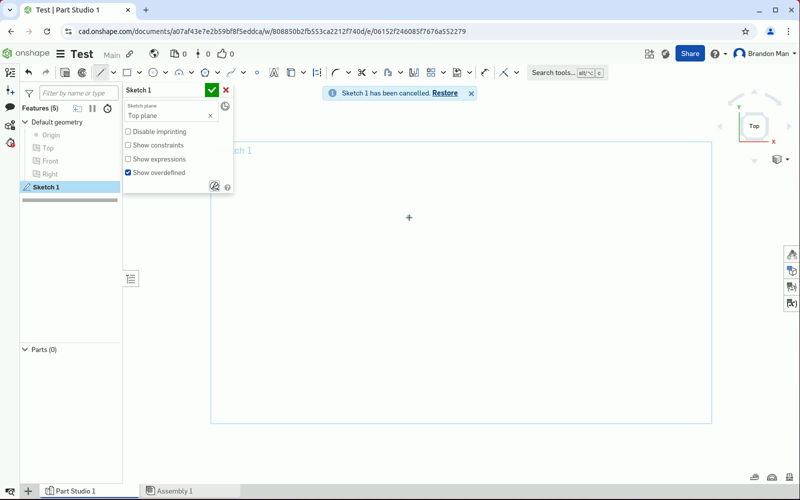
key_down(shift)
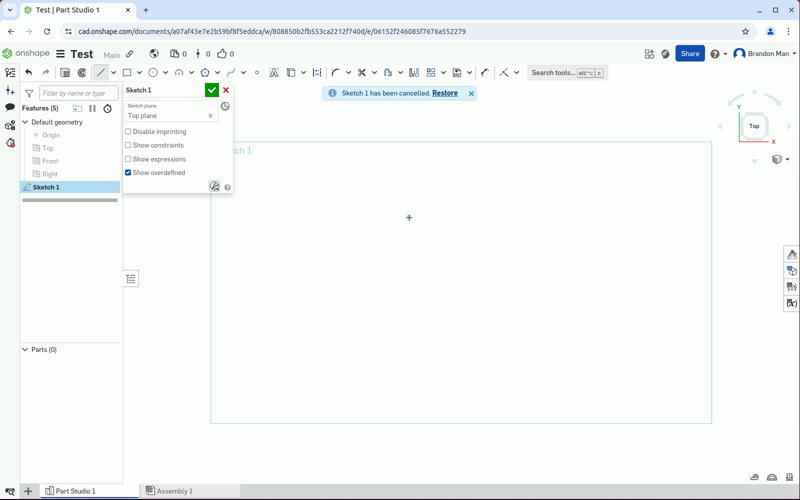
mouse_move(504, 217)
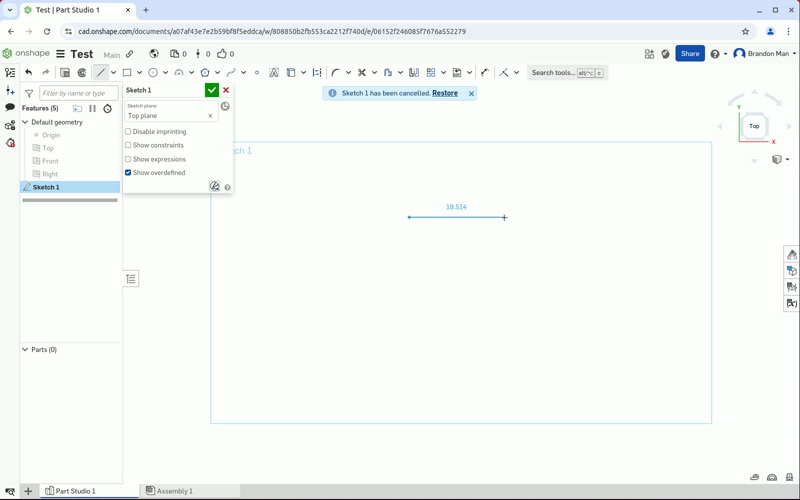
click(504, 217)
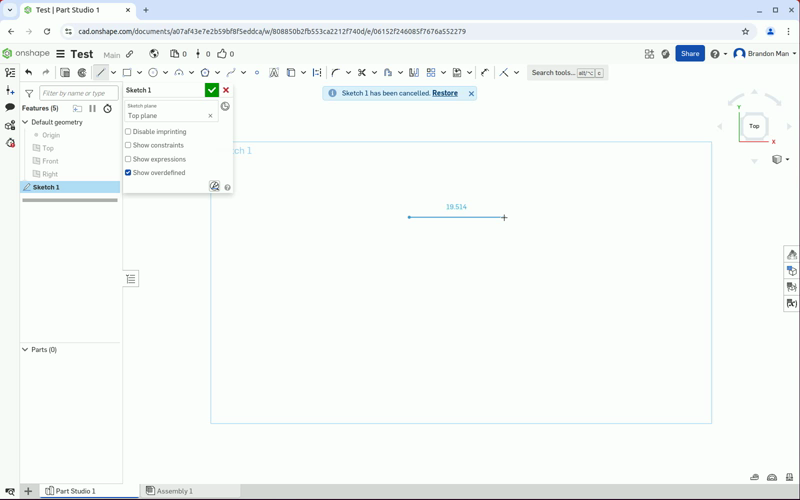
key_up(shift)
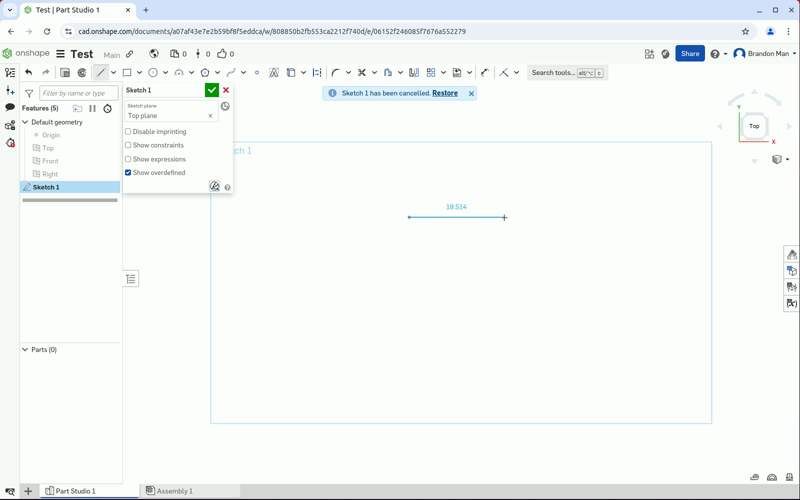
key_down(shift)
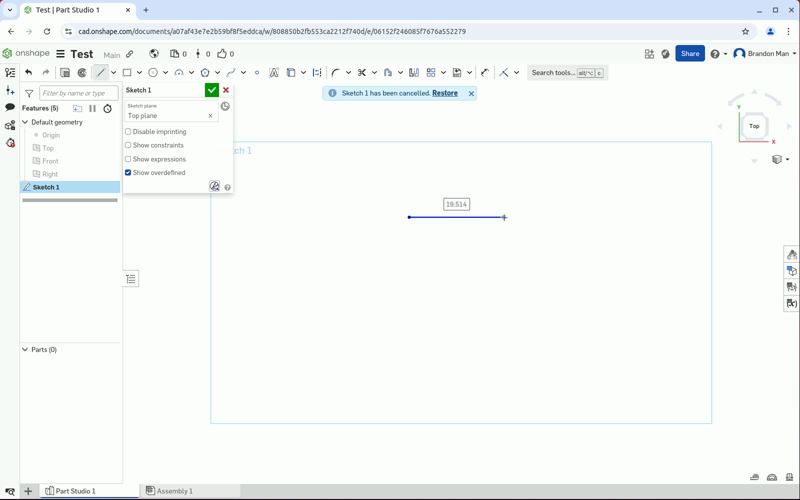
mouse_move(534, 217)
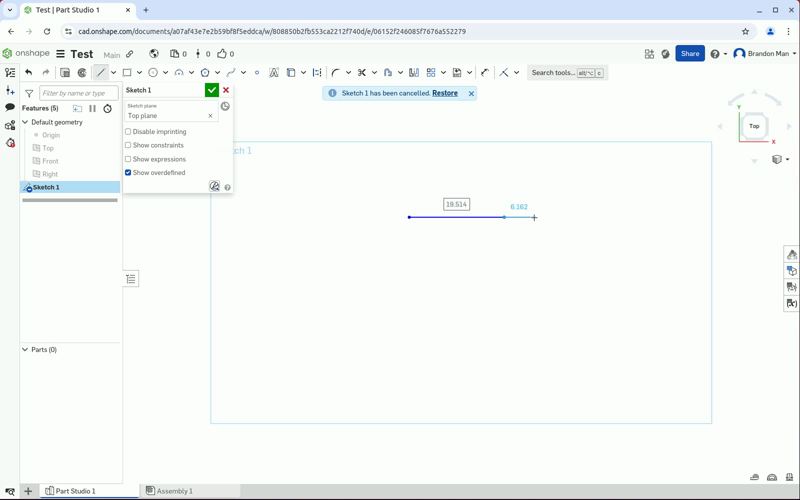
mouse_move(504, 169)
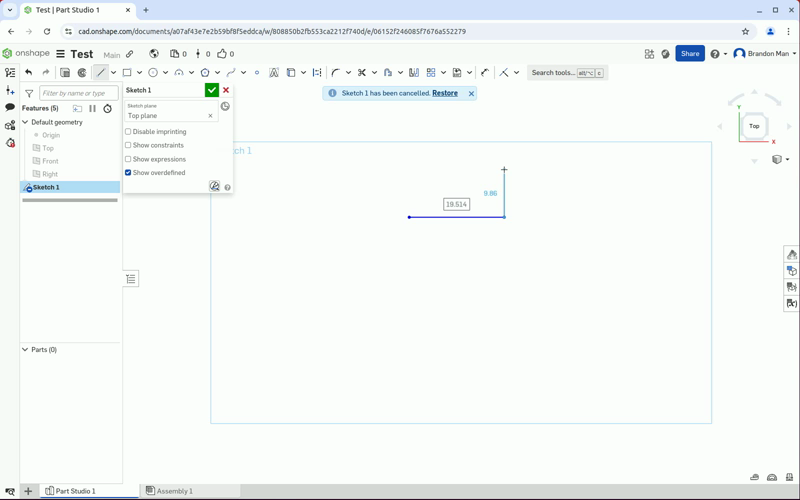
click(504, 169)
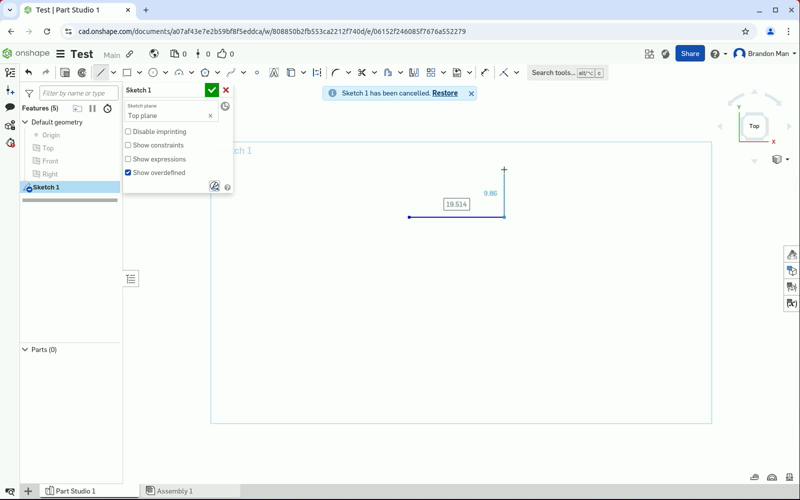
key_up(shift)
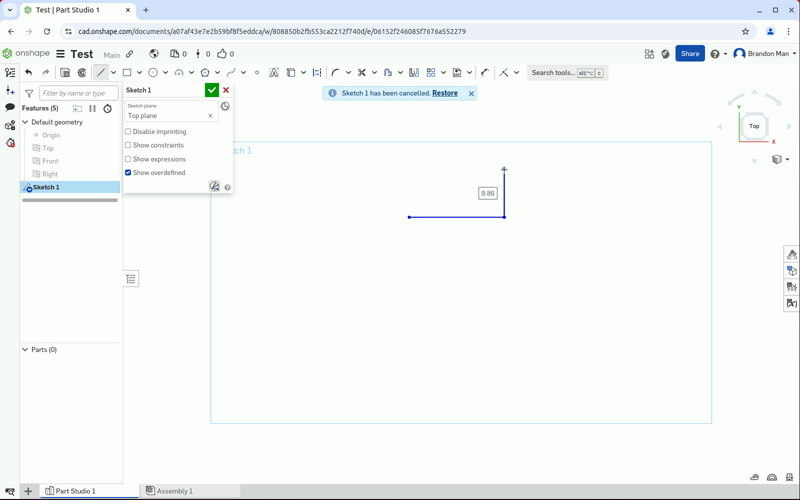
key_down(shift)
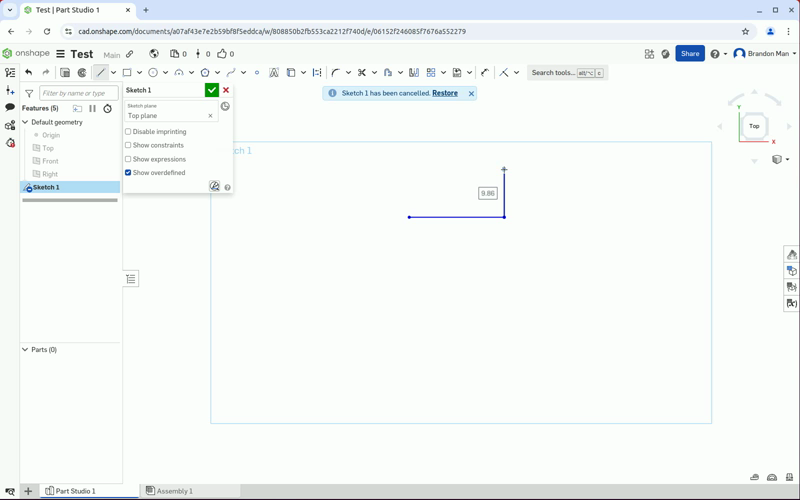
mouse_move(409, 169)
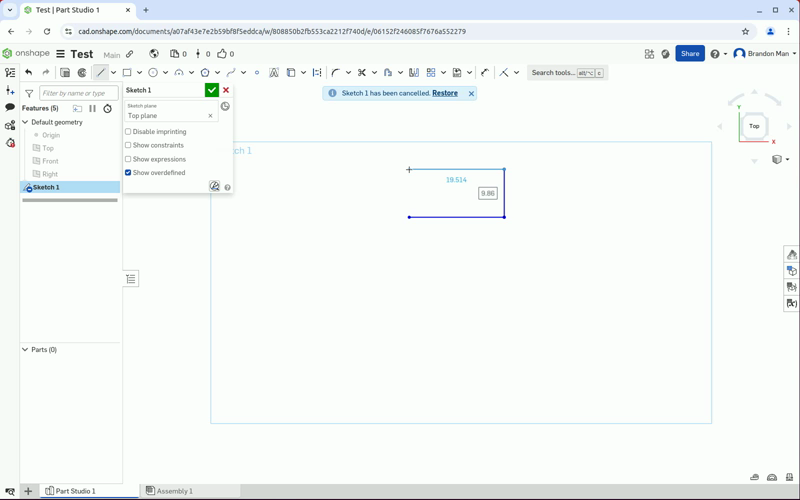
click(409, 169)
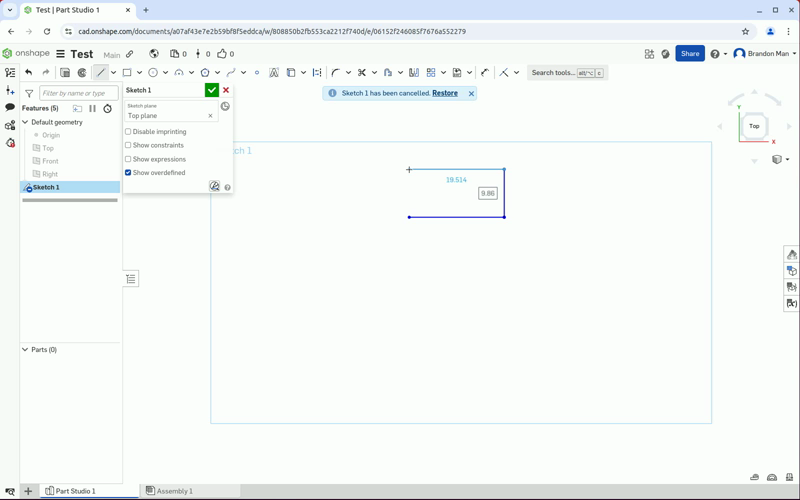
key_up(shift)
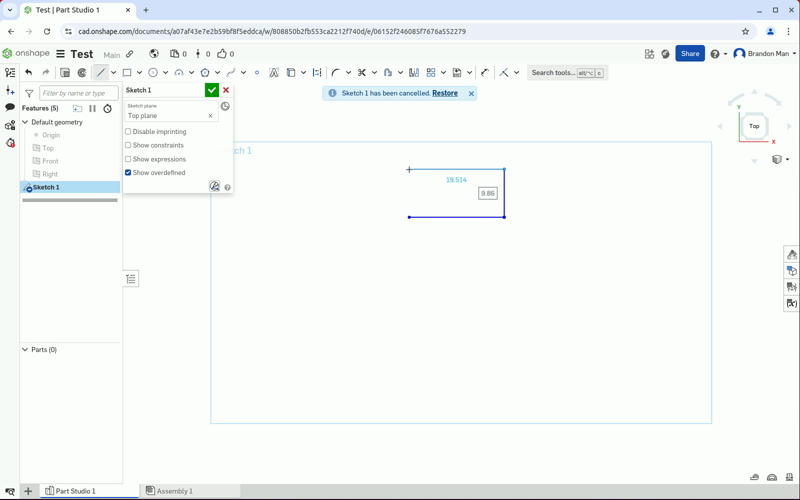
key(esc)
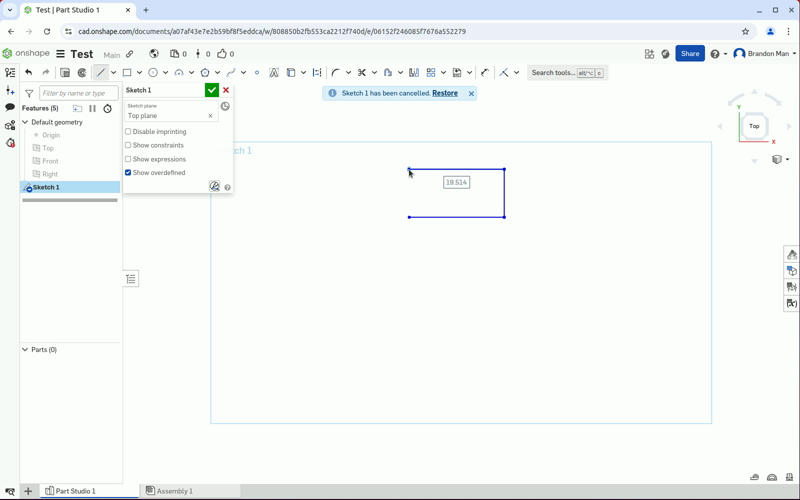
key(a)
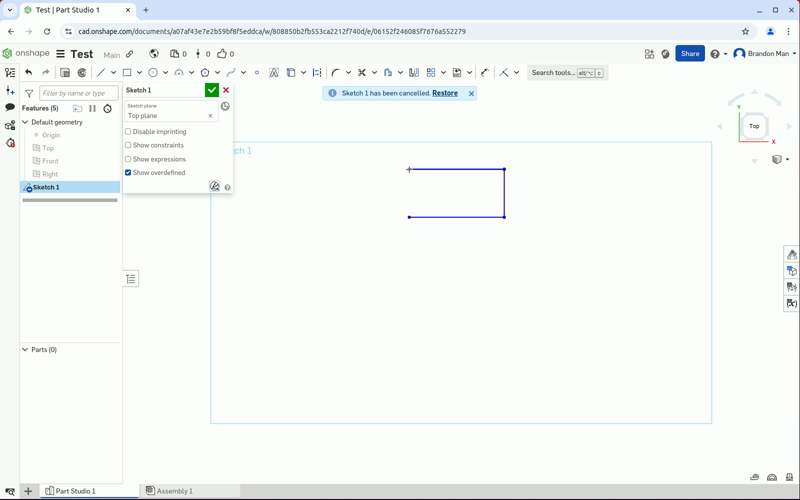
mouse_move(409, 169)
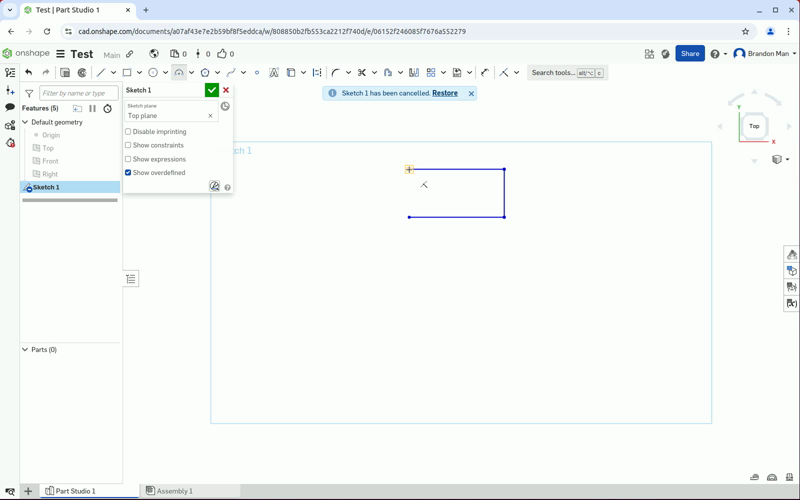
click(409, 169)
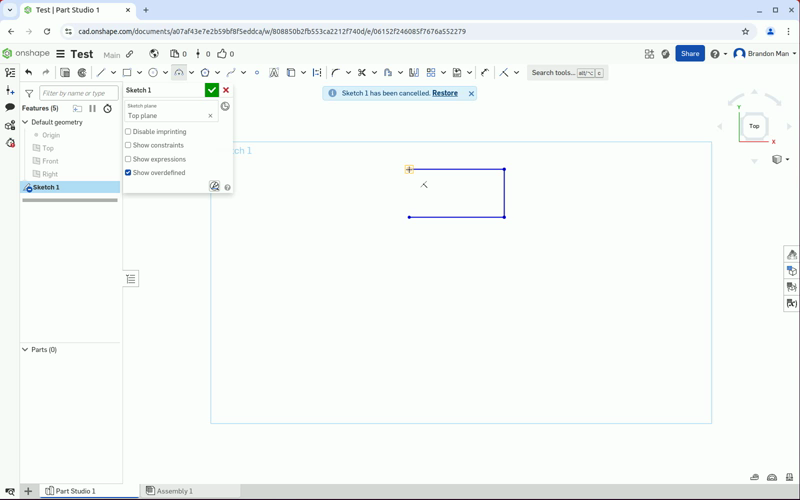
mouse_move(409, 217)
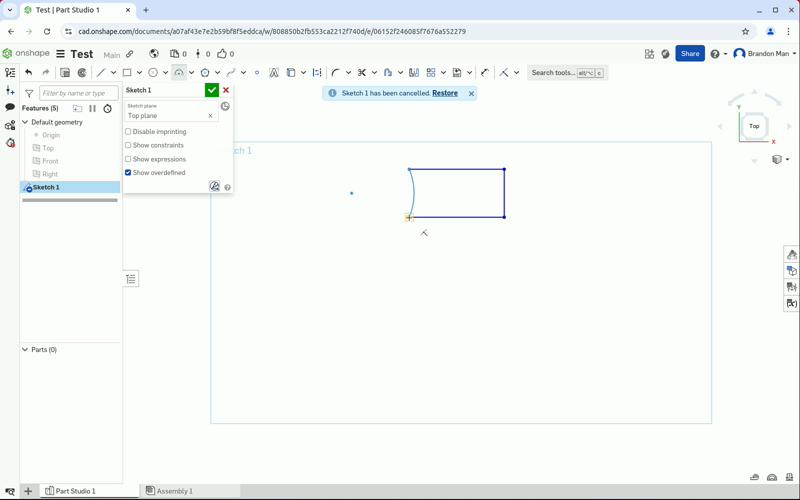
click(409, 217)
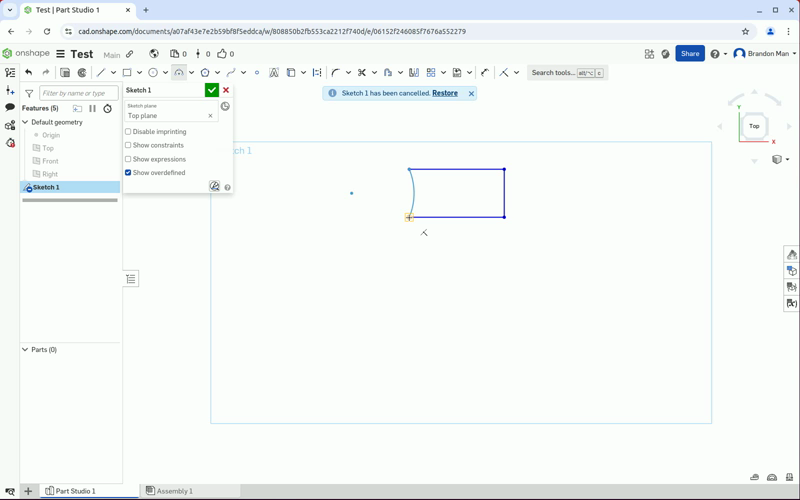
key_down(shift)
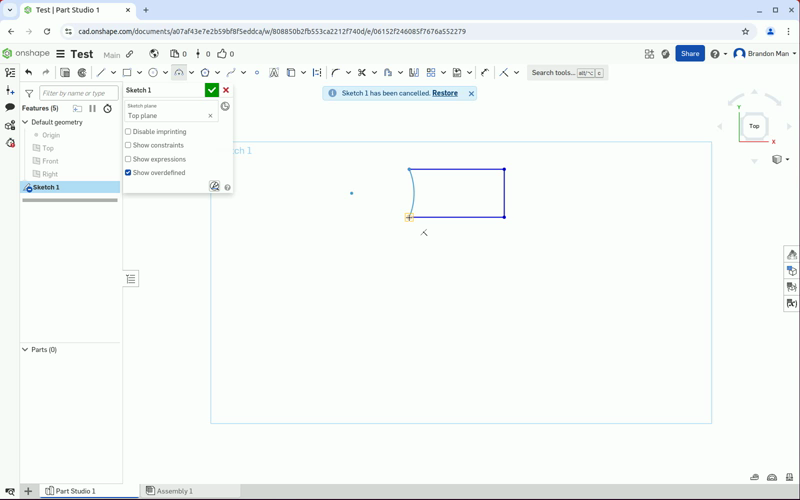
mouse_move(385, 193)
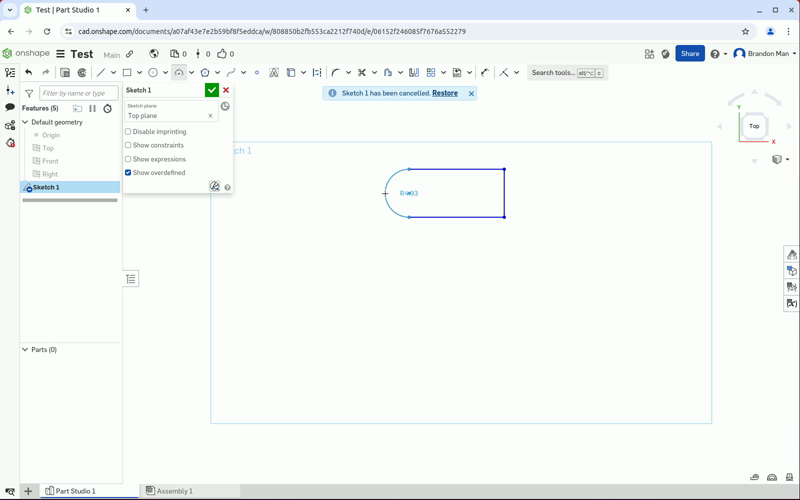
click(385, 193)
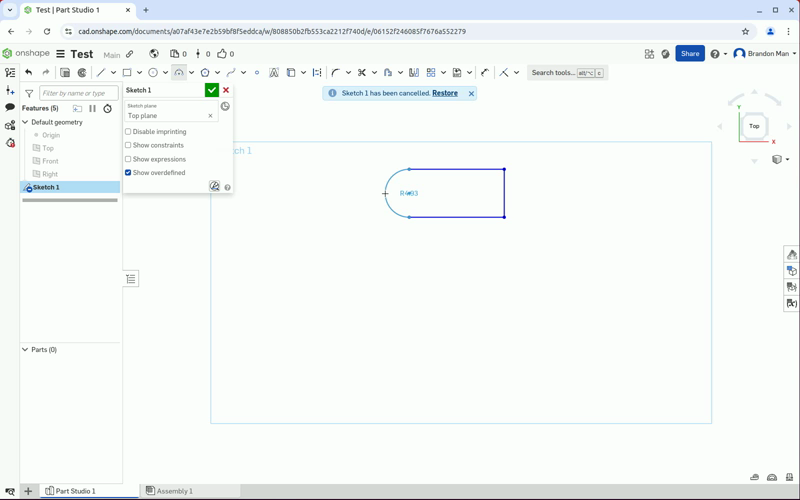
key_up(shift)
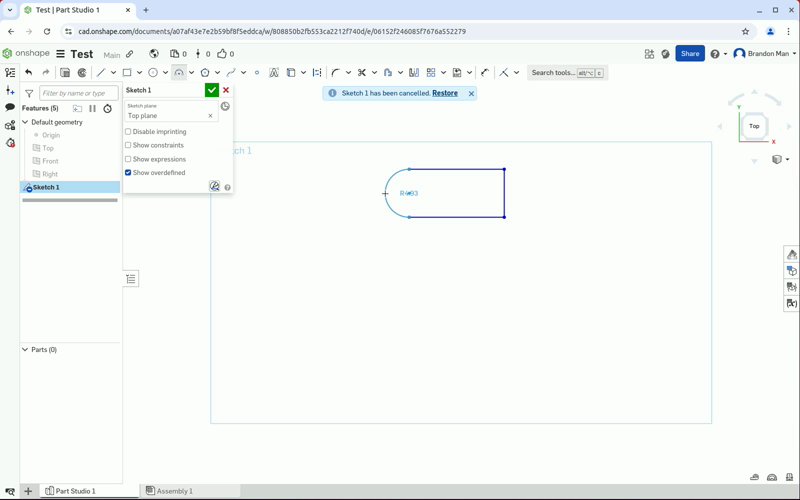
key(esc)
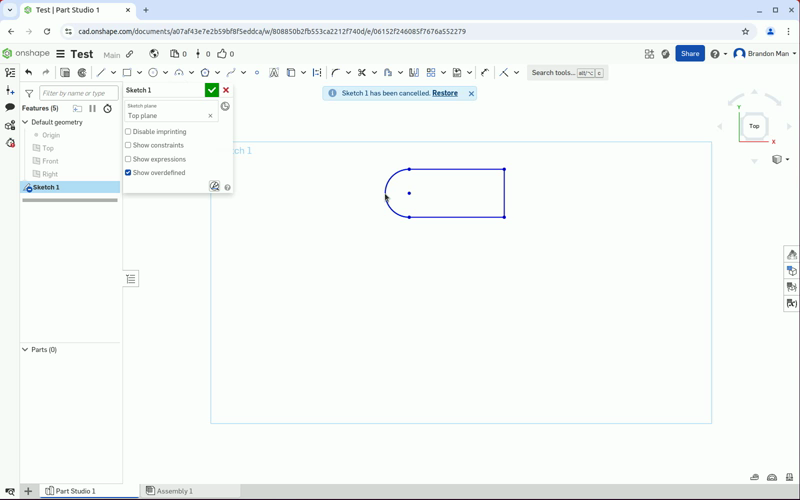
mouse_move(460, 189)
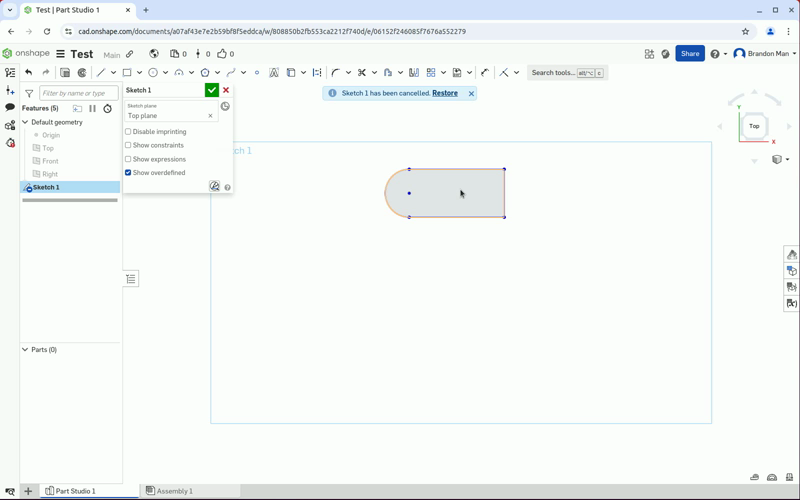
click(460, 189)
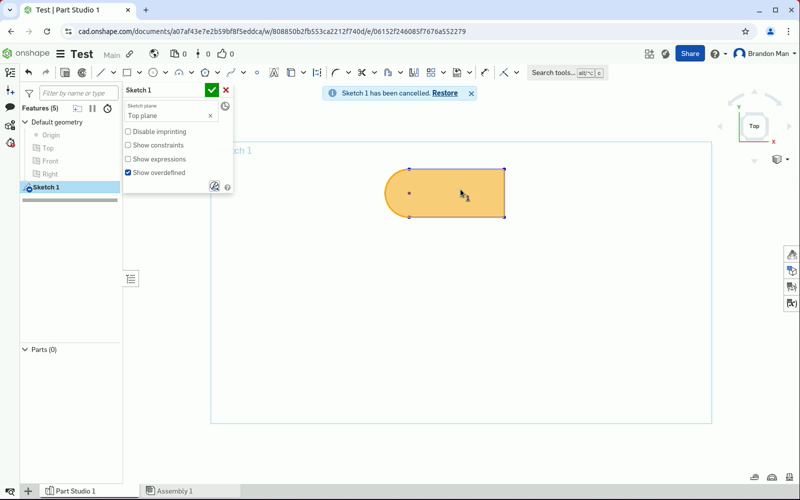
mouse_move(73, 352)
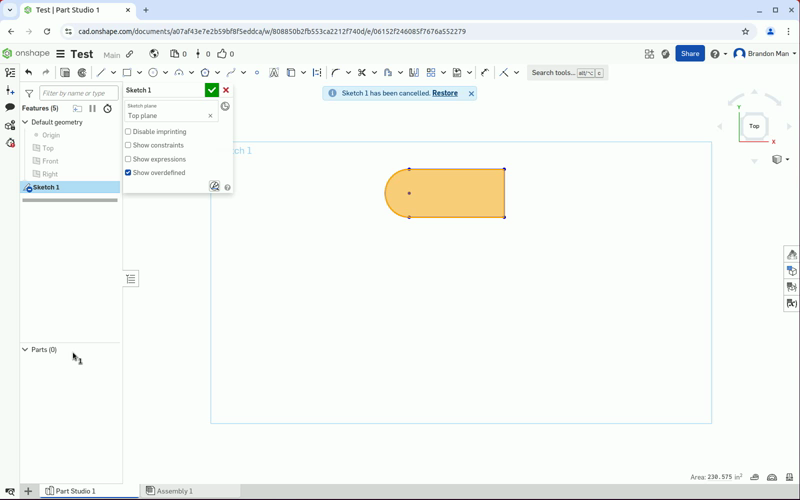
key(shift+y)
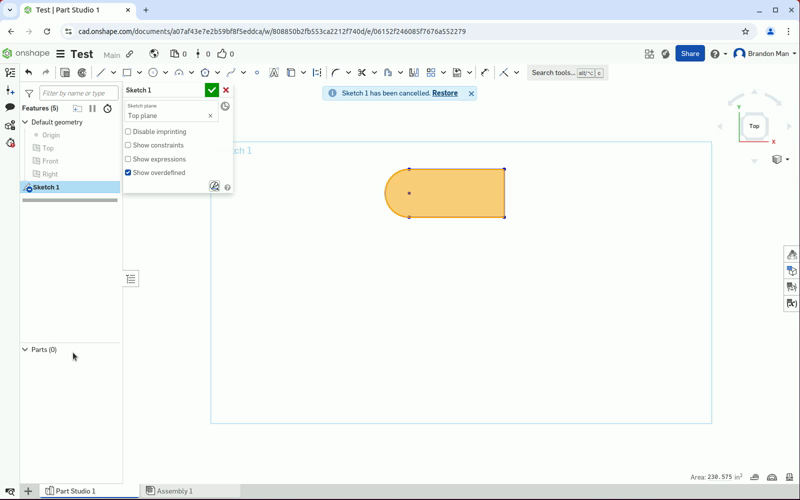
key(shift+e)
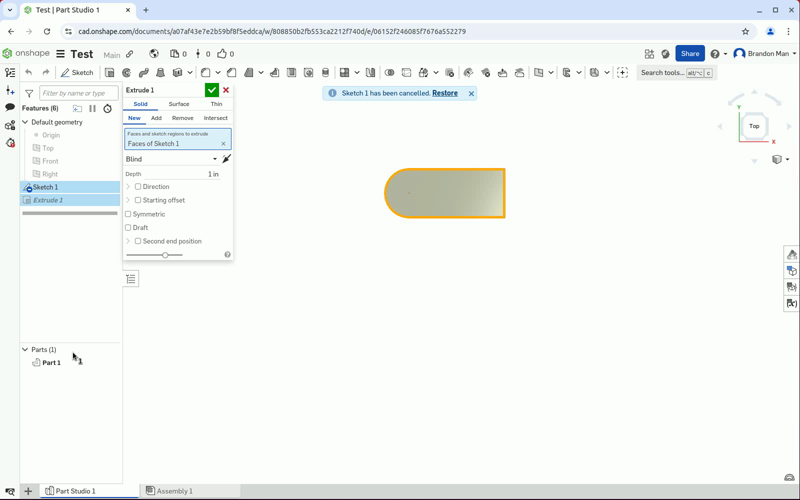
mouse_move(143, 106)
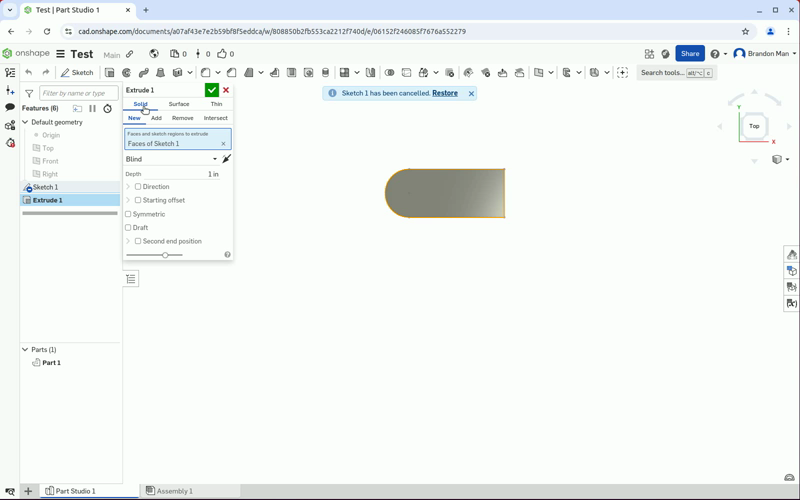
click(143, 106)
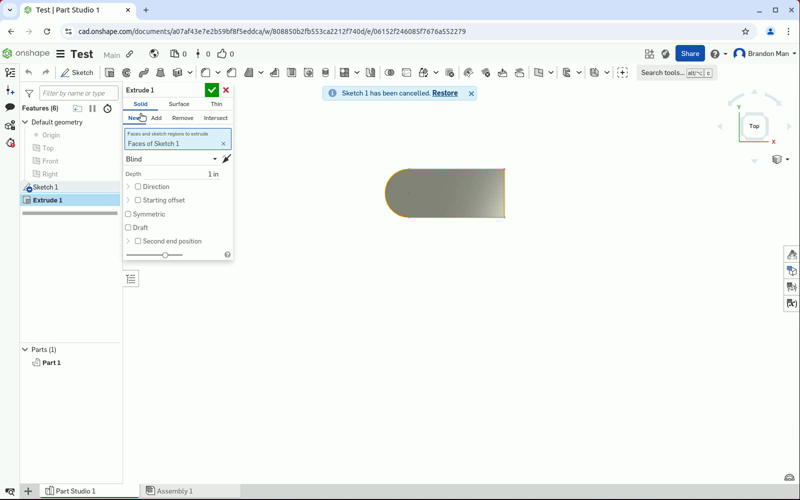
mouse_move(137, 120)
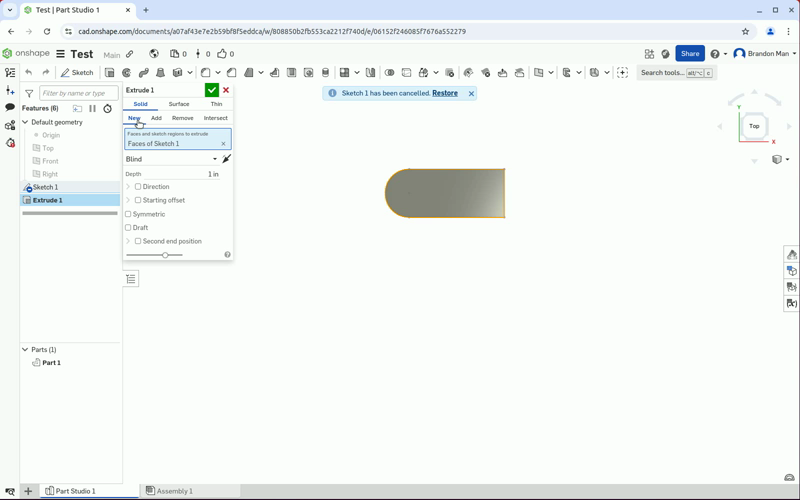
click(137, 120)
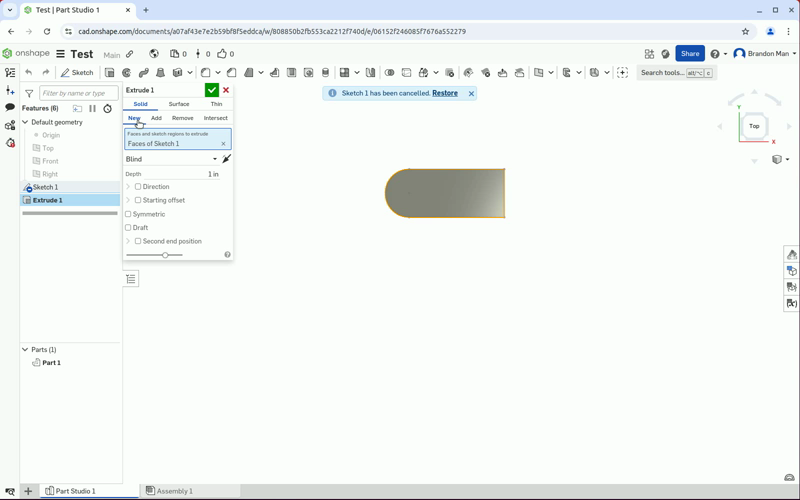
key(tab, 4)
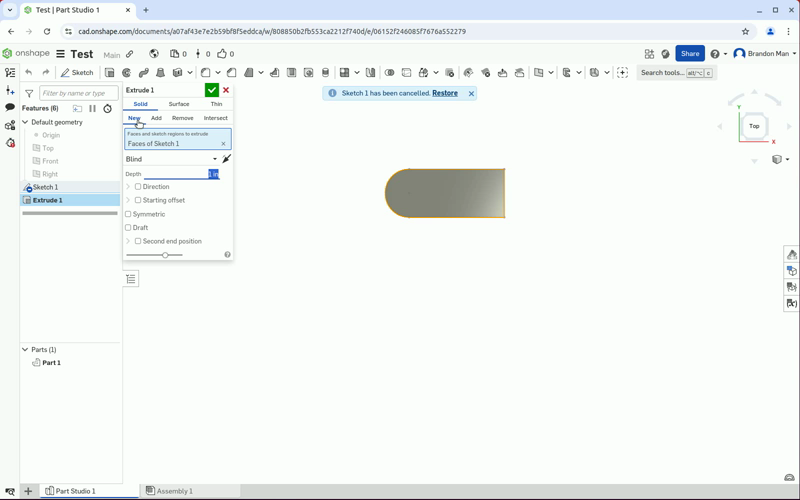
text(1.926)
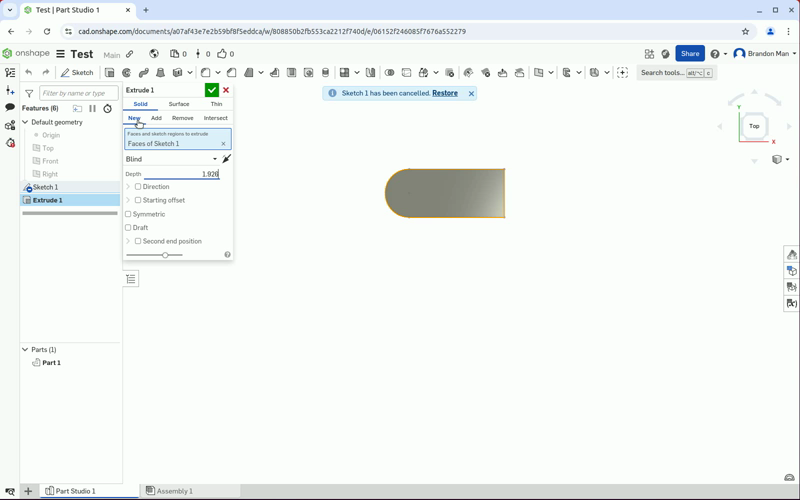
key(enter)
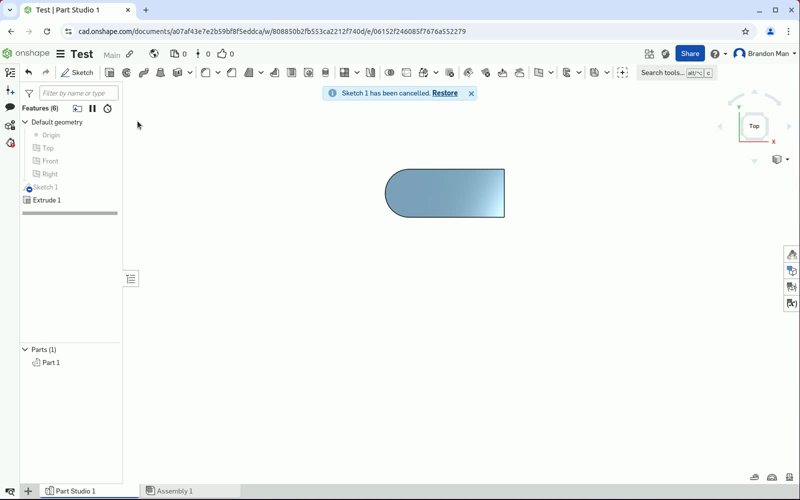
key(shift+h)
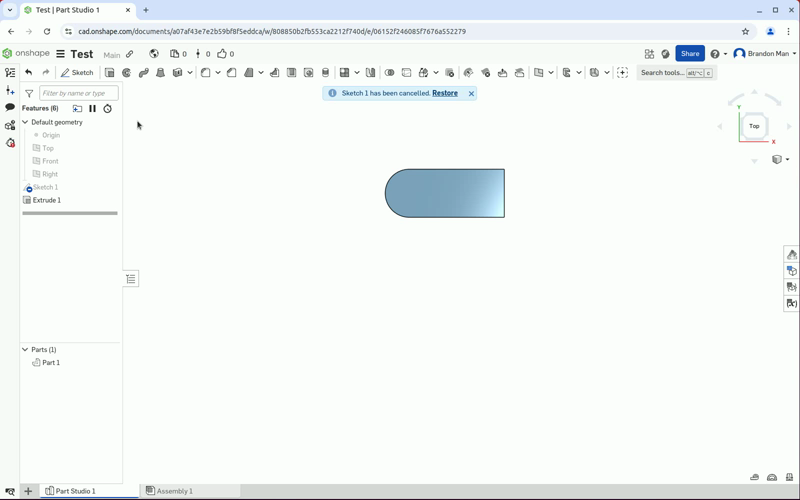
key(shift+h)
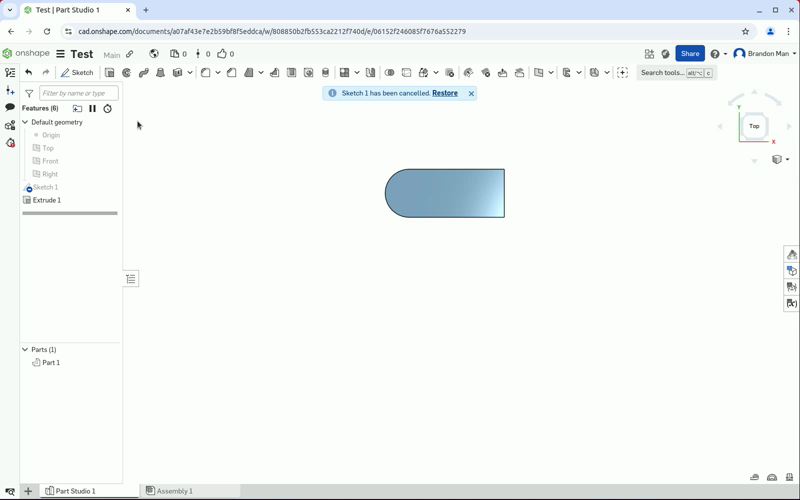
mouse_move(73, 189)
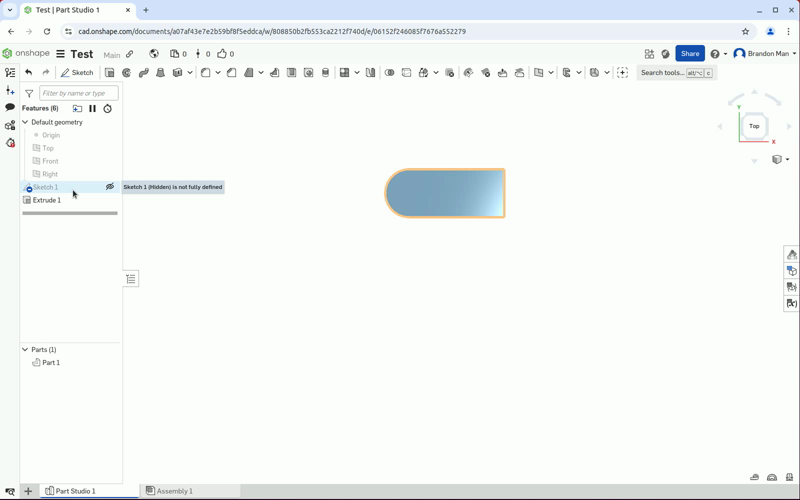
click(73, 189)
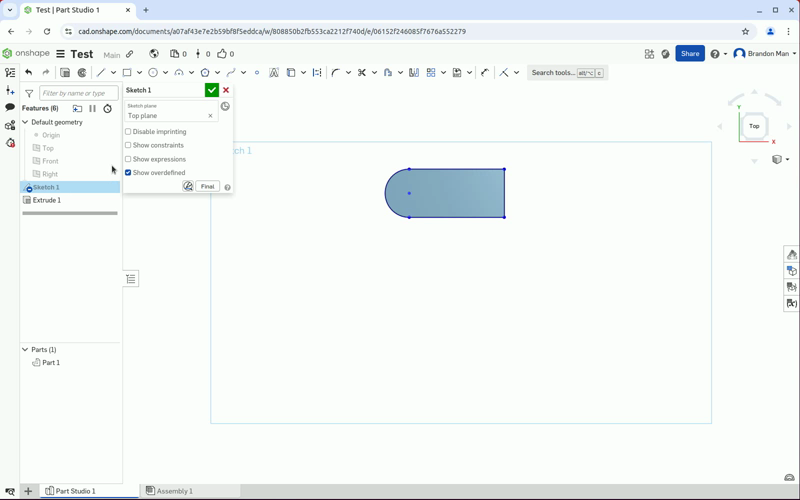
mouse_move(229, 92)
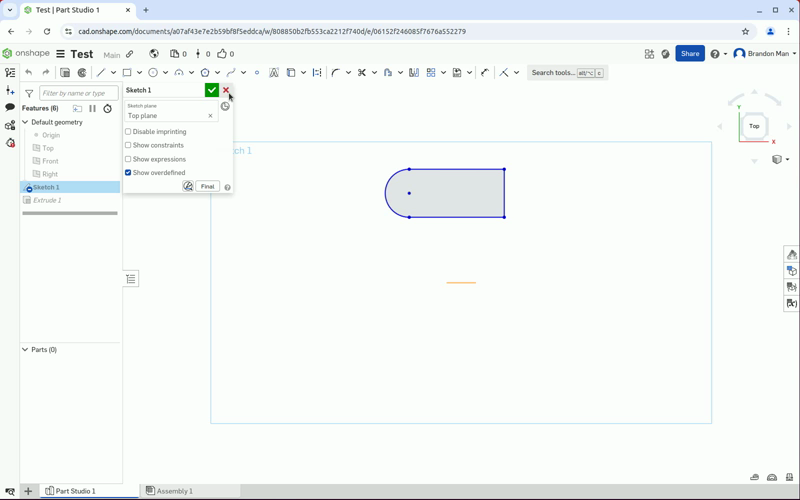
click(229, 92)
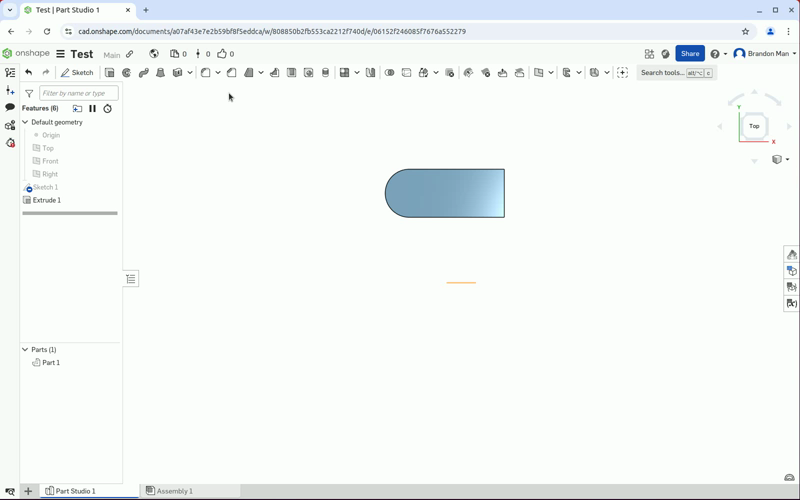
mouse_move(541, 75)
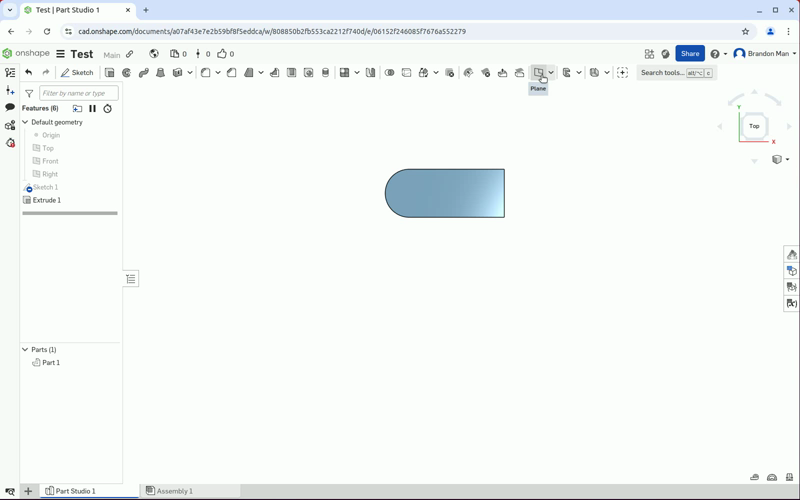
click(541, 75)
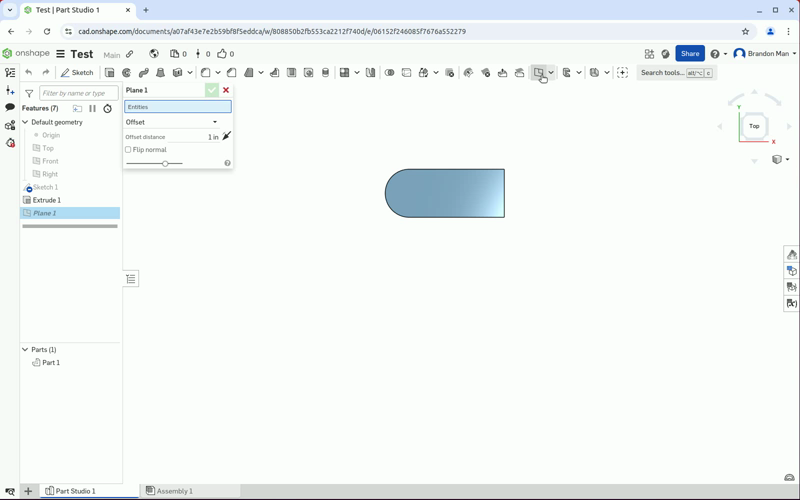
mouse_move(73, 150)
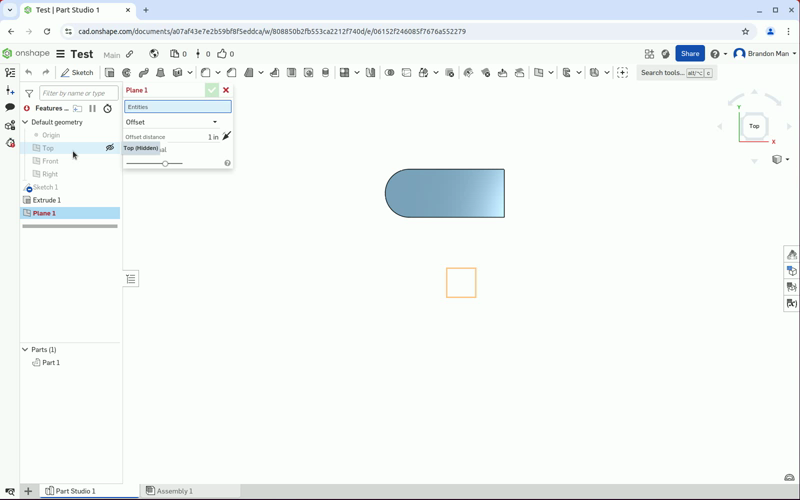
click(73, 150)
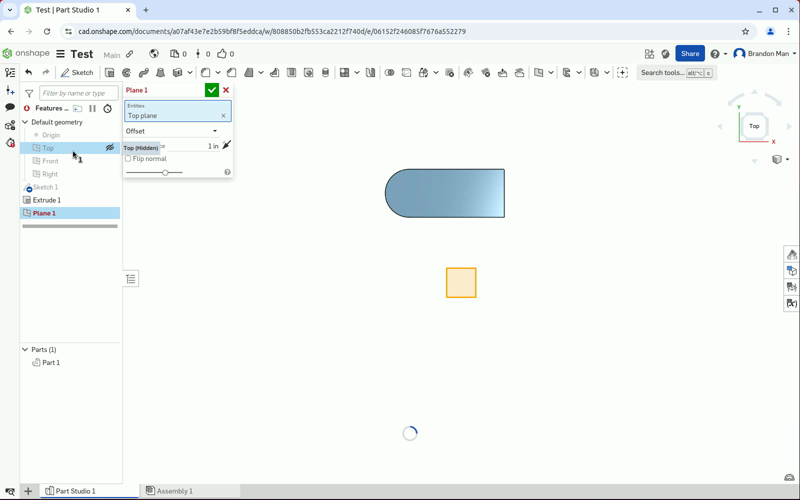
key(tab, 2)
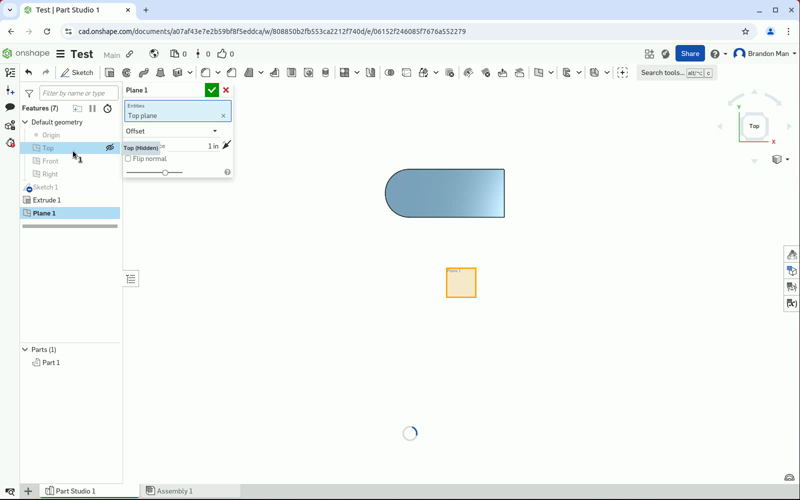
text(1.91)
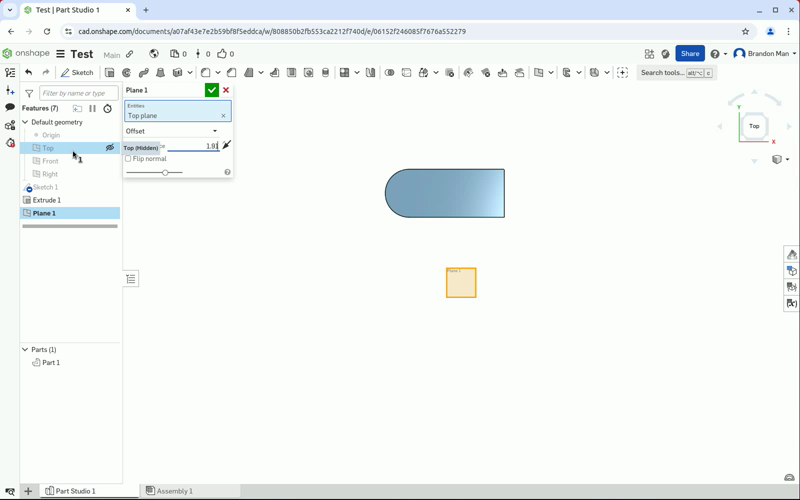
key(enter, 2)
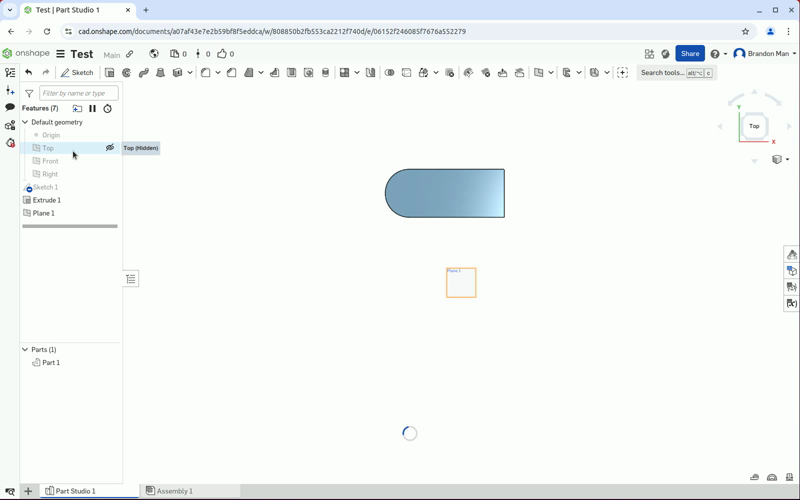
key(shift+s)
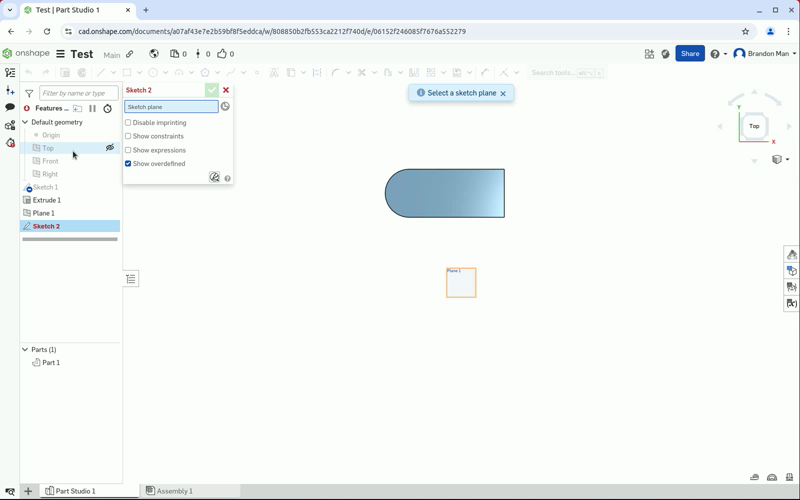
mouse_move(73, 215)
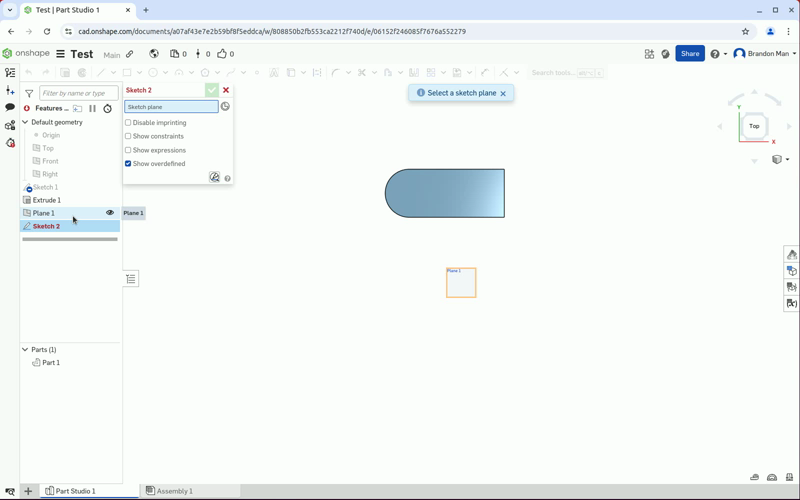
click(73, 215)
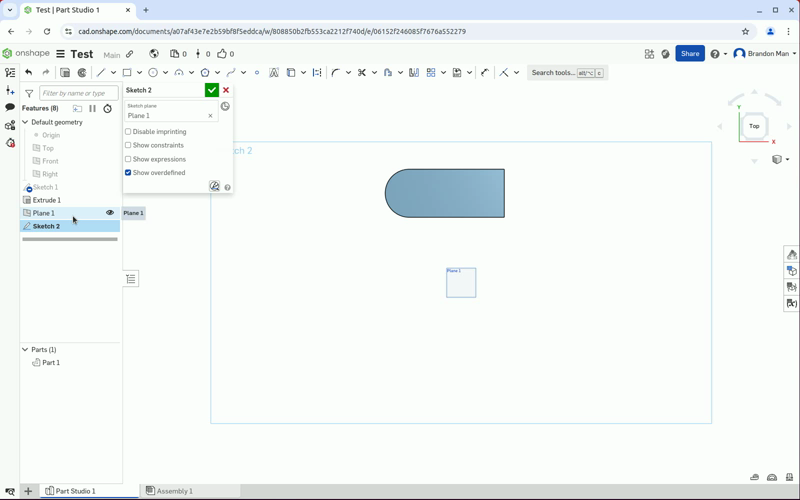
mouse_move(73, 352)
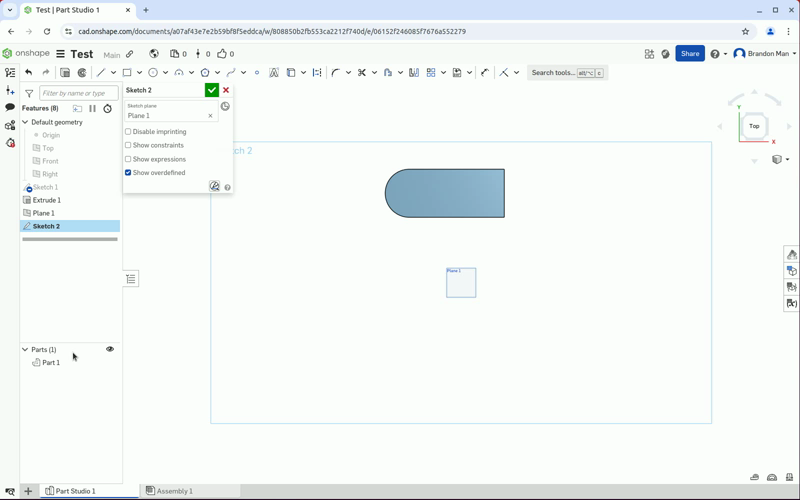
key(y)
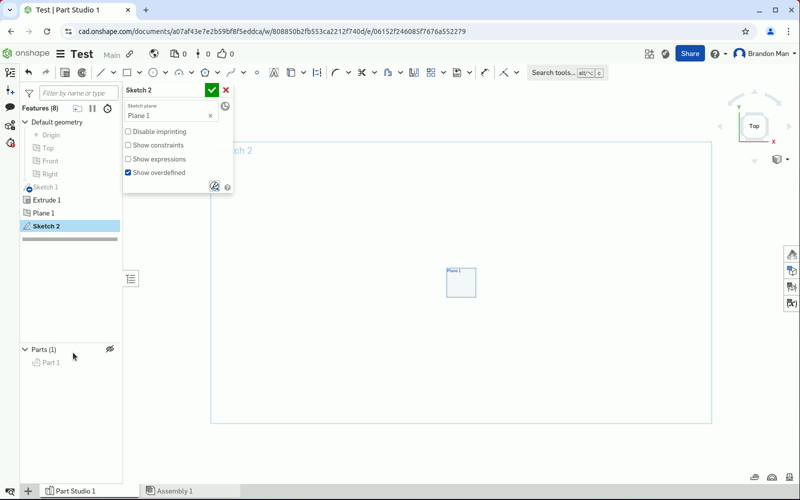
key(l)
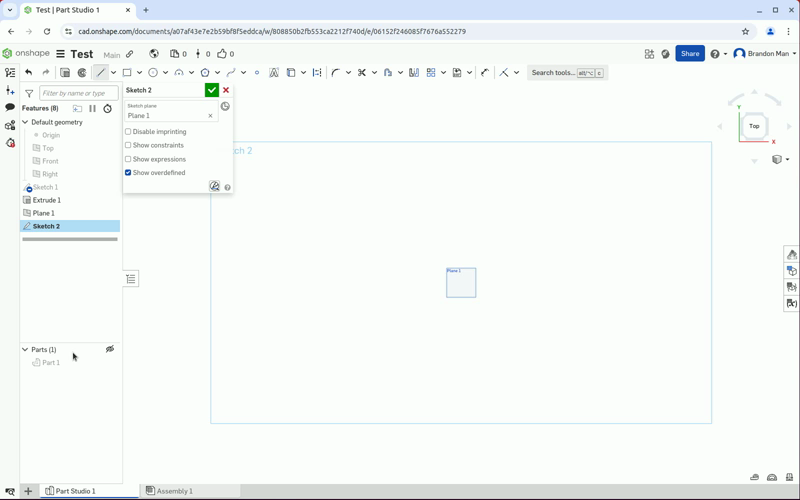
key_down(shift)
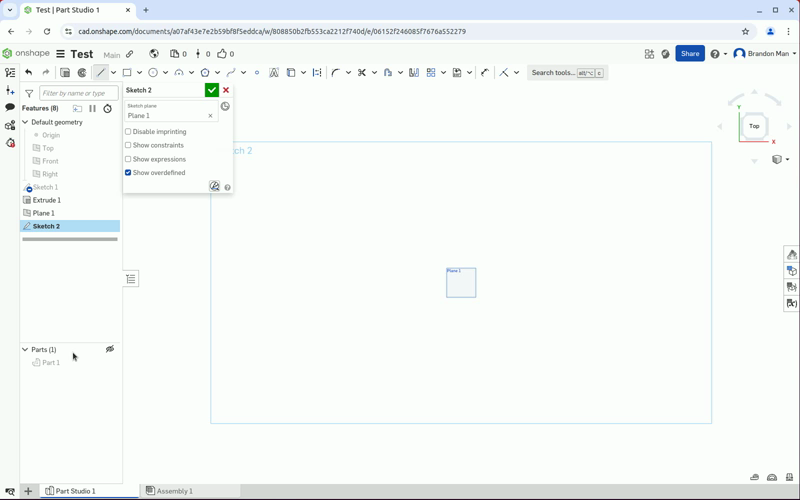
mouse_move(409, 209)
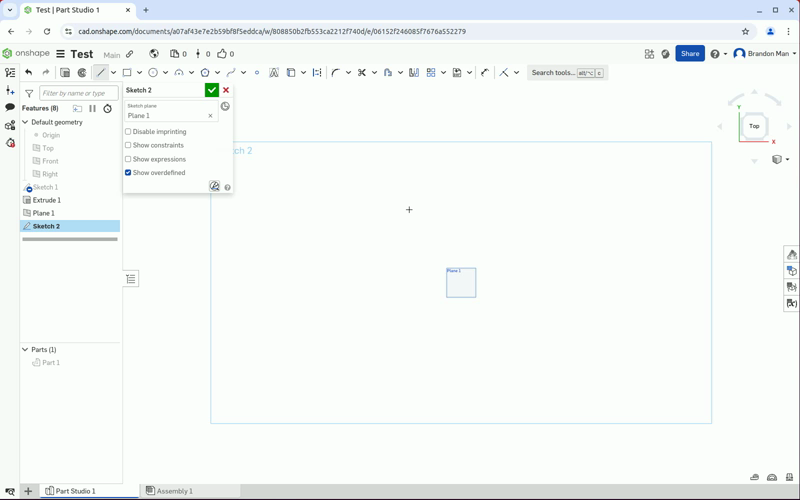
click(409, 209)
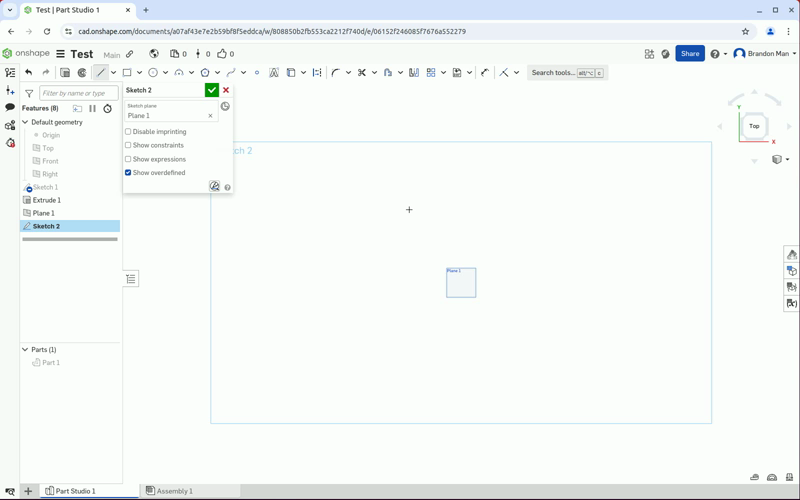
key_up(shift)
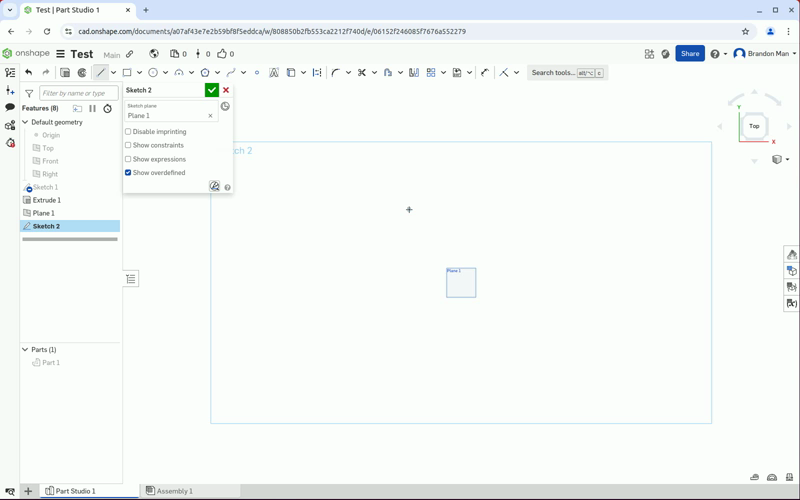
key_down(shift)
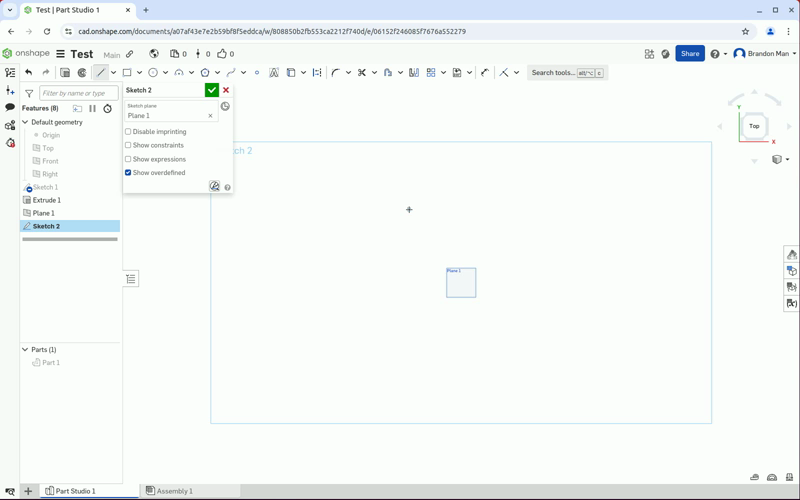
mouse_move(495, 209)
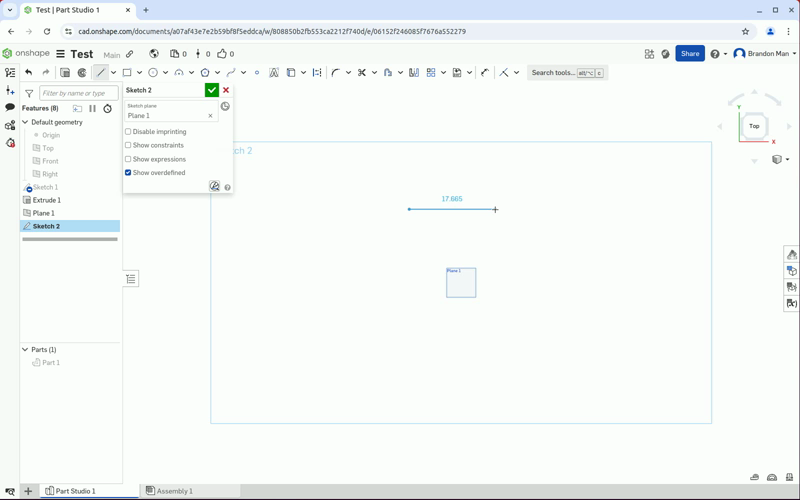
click(495, 209)
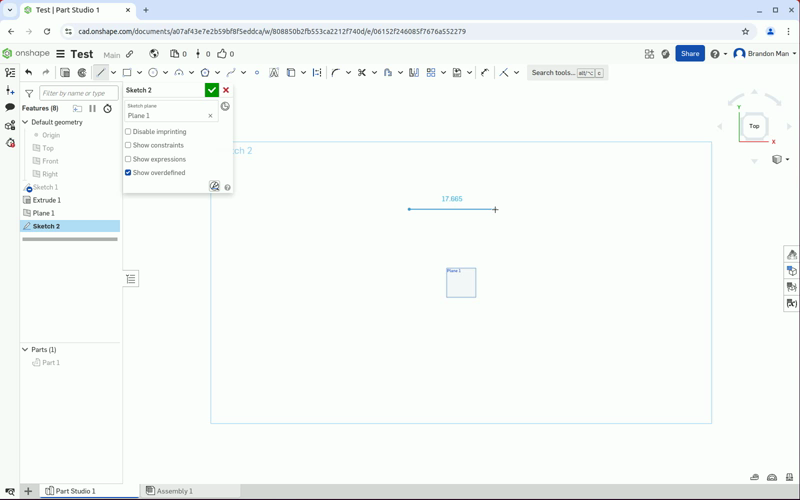
key_up(shift)
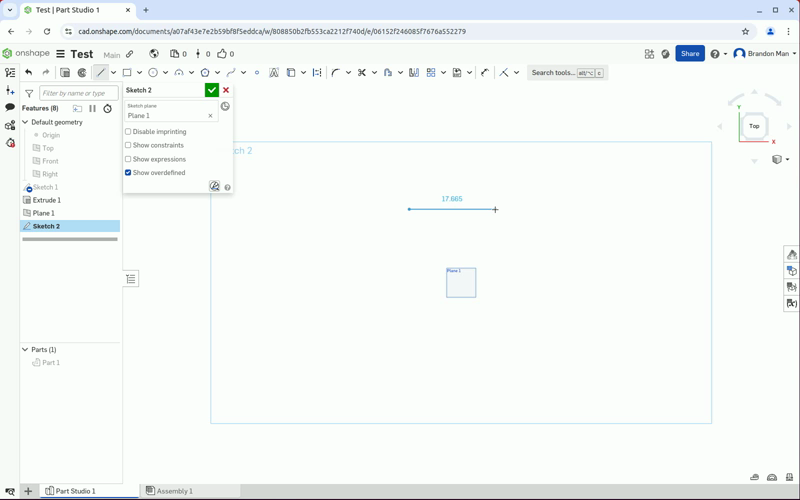
key_down(shift)
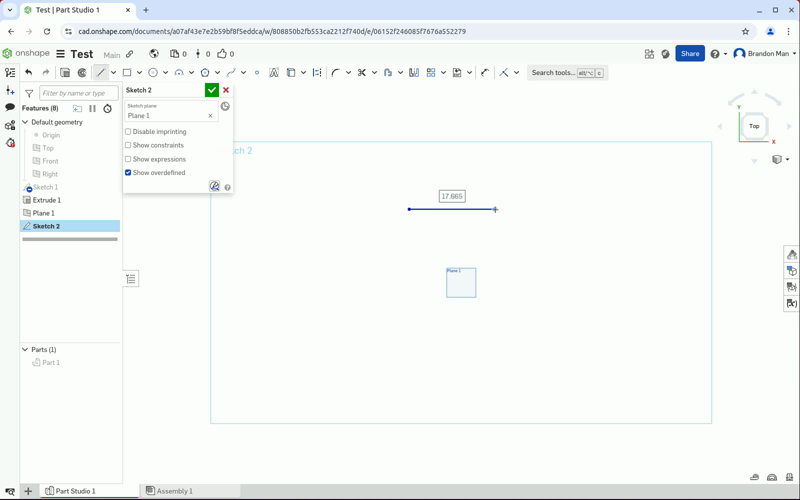
mouse_move(525, 209)
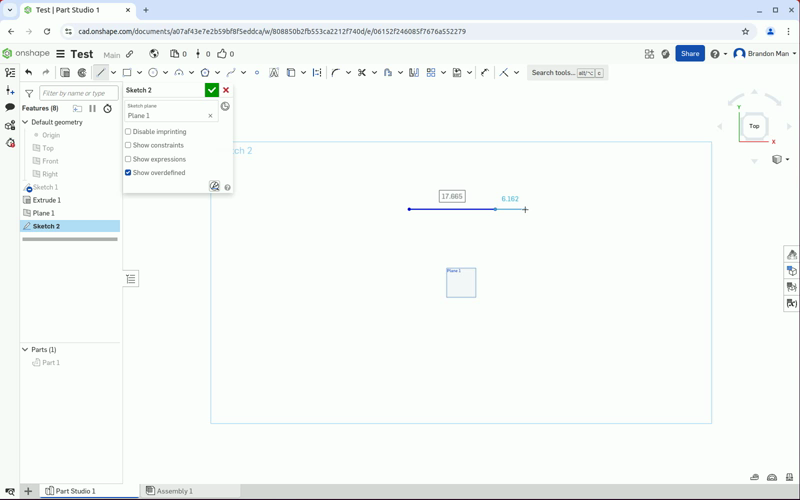
mouse_move(495, 179)
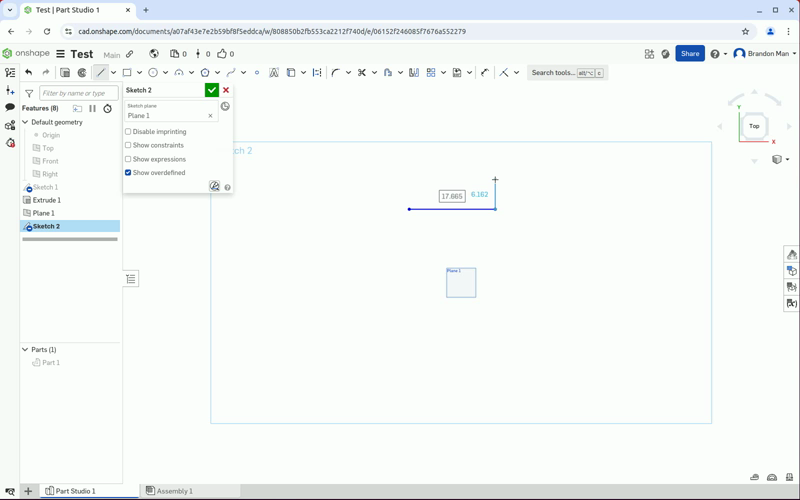
click(495, 179)
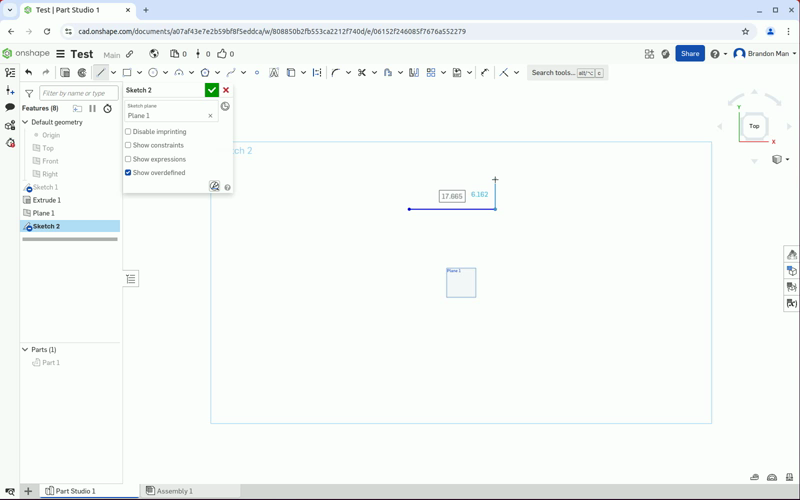
key_up(shift)
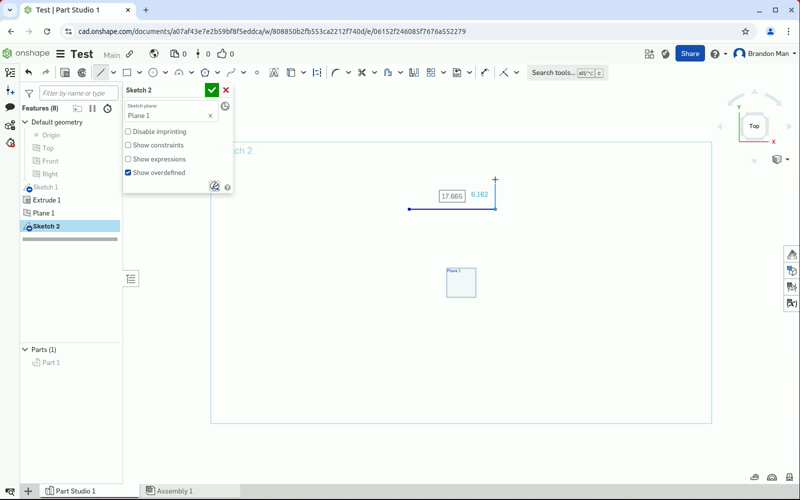
key_down(shift)
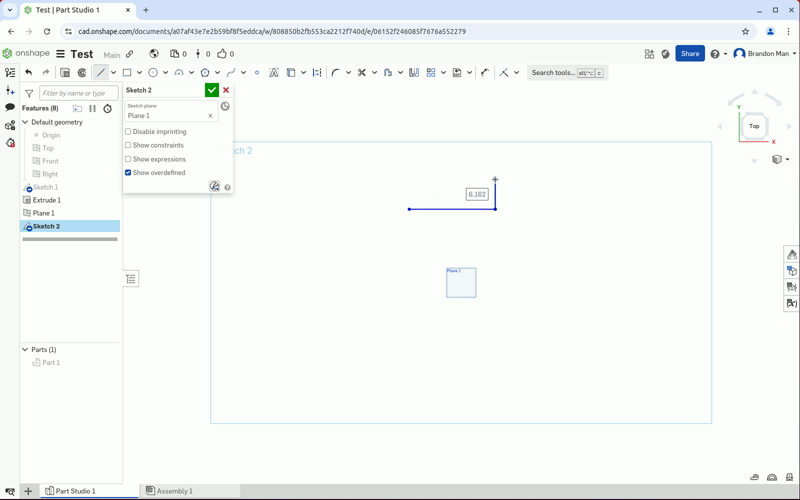
mouse_move(409, 179)
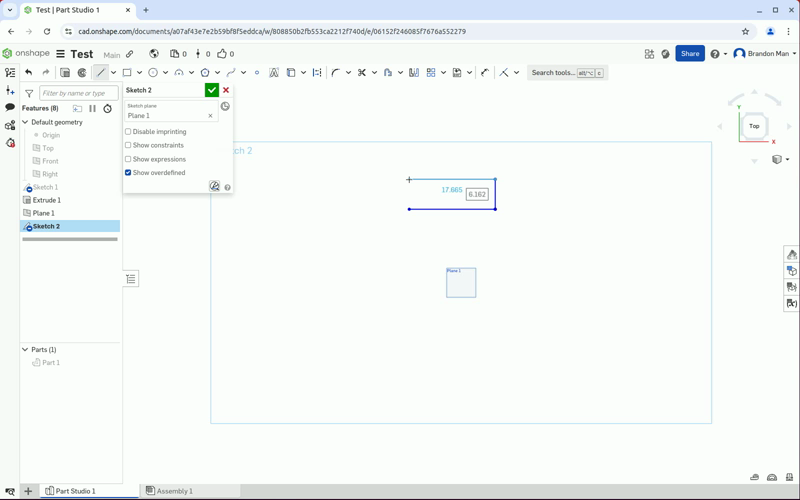
click(409, 179)
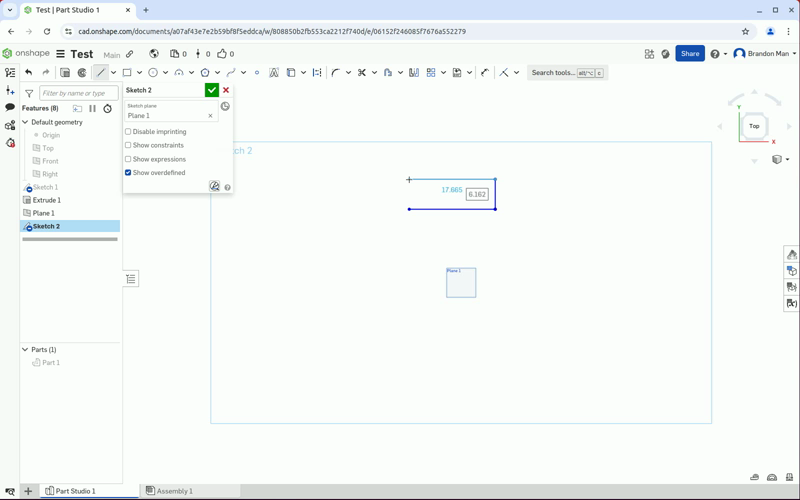
key_up(shift)
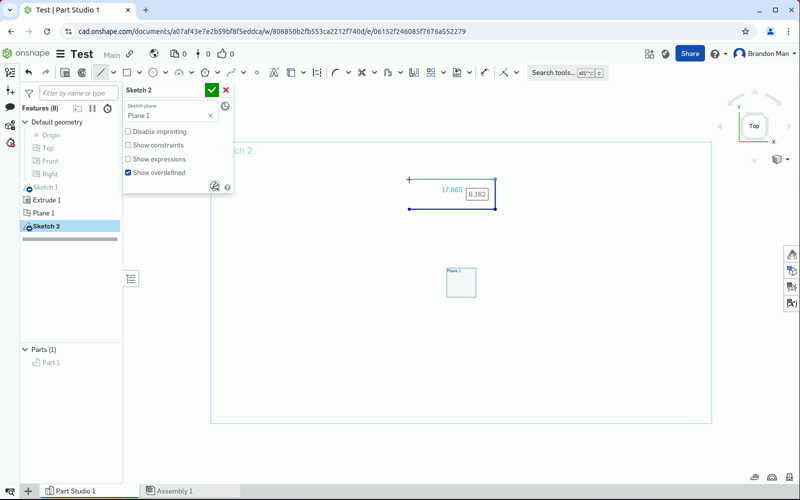
mouse_move(439, 179)
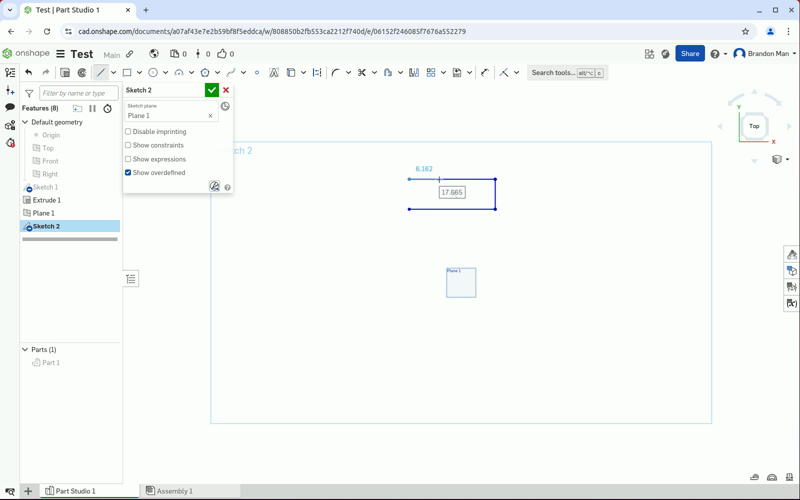
key_down(shift)
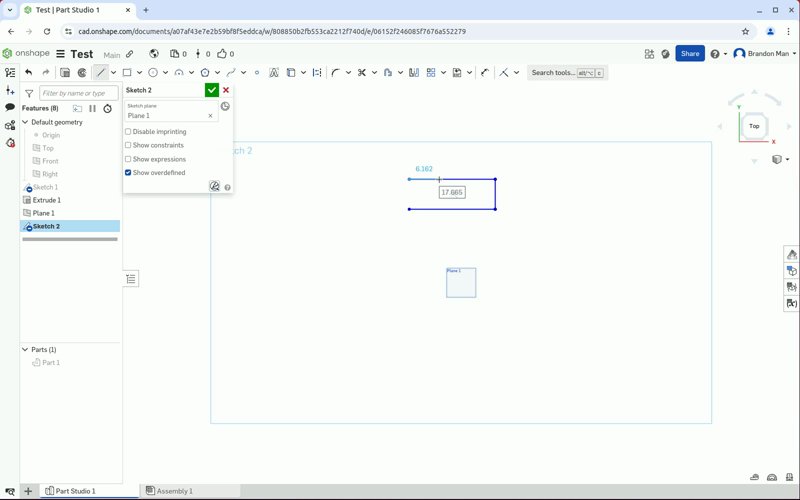
mouse_move(409, 209)
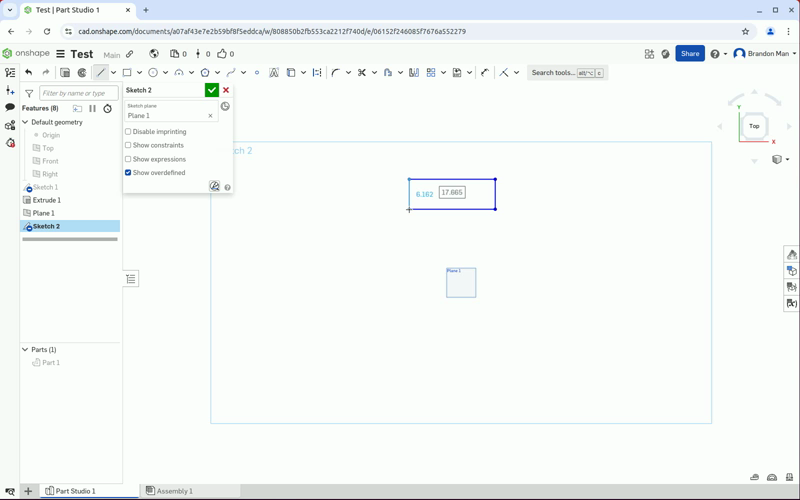
key_up(shift)
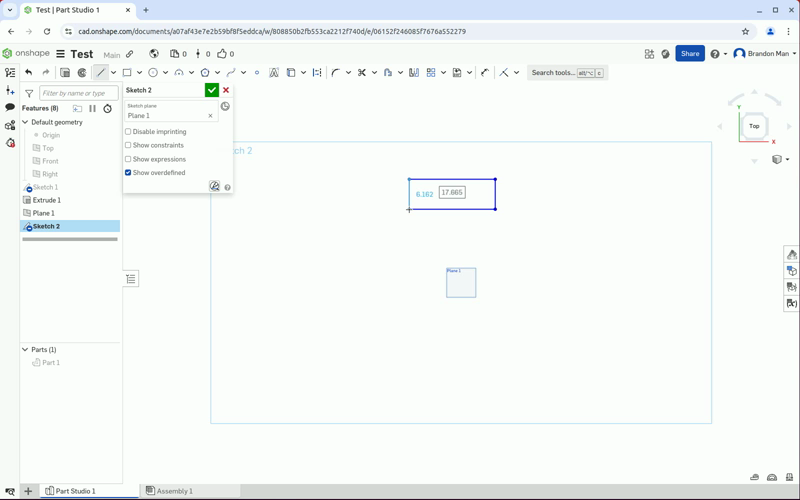
click(409, 209)
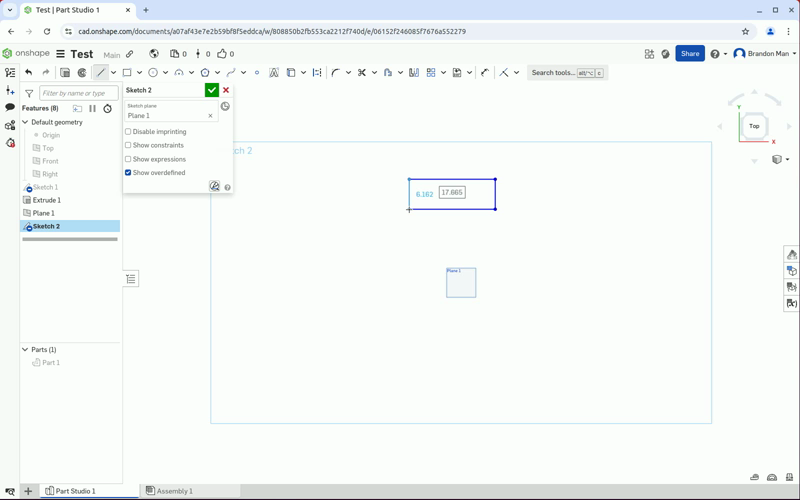
key(esc)
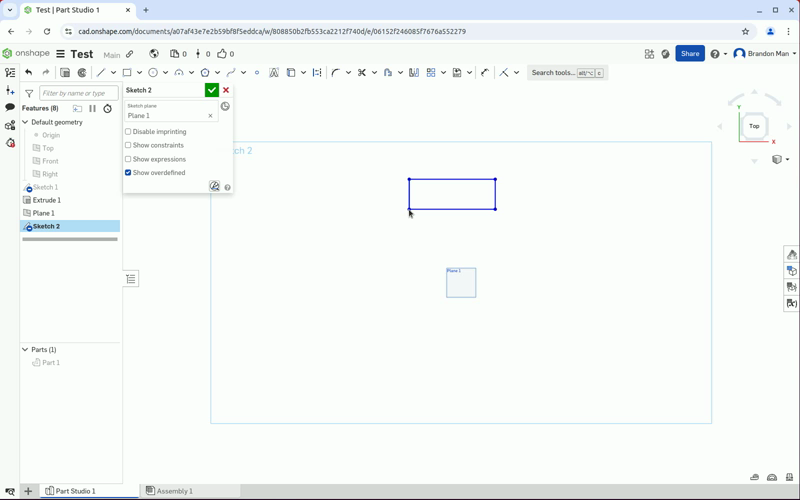
mouse_move(424, 198)
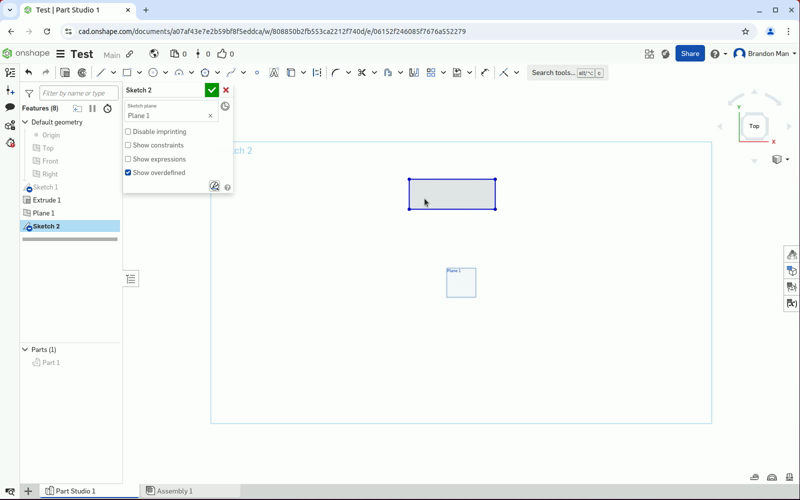
click(424, 198)
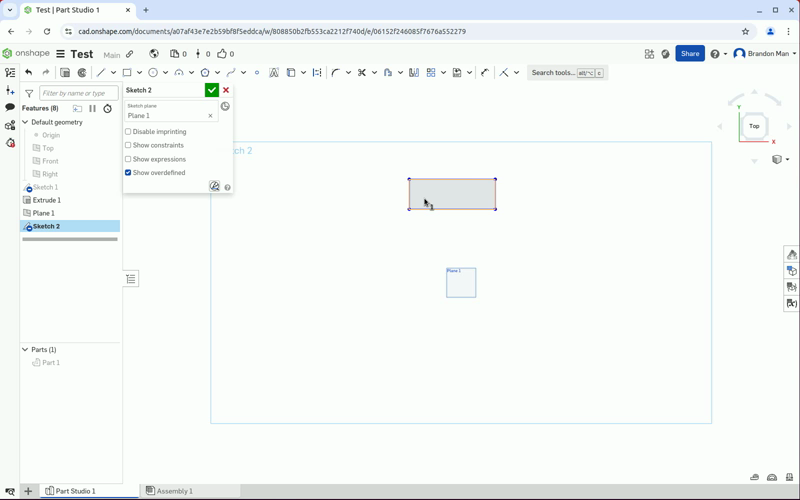
mouse_move(73, 352)
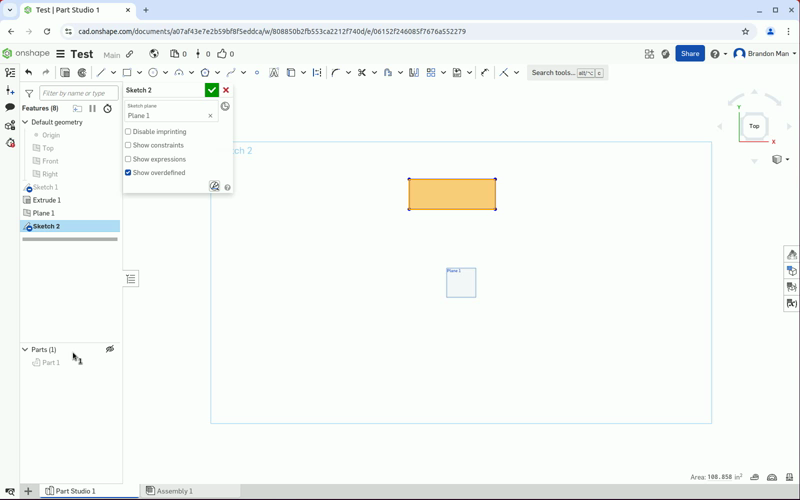
key(shift+y)
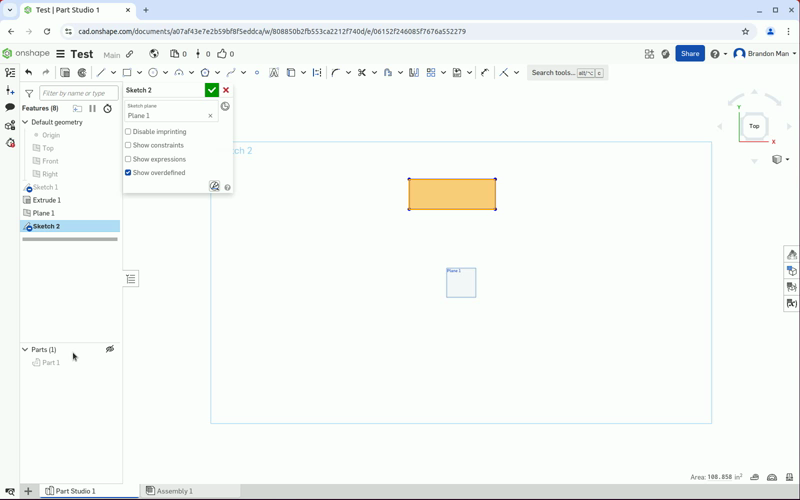
key(shift+e)
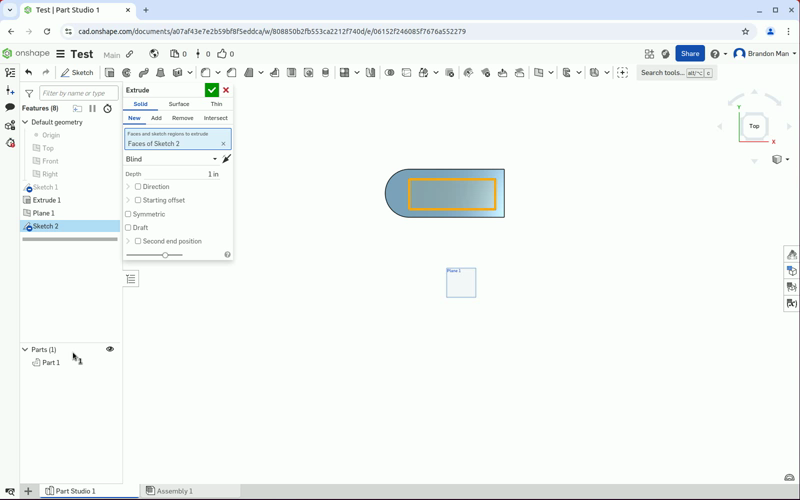
mouse_move(143, 106)
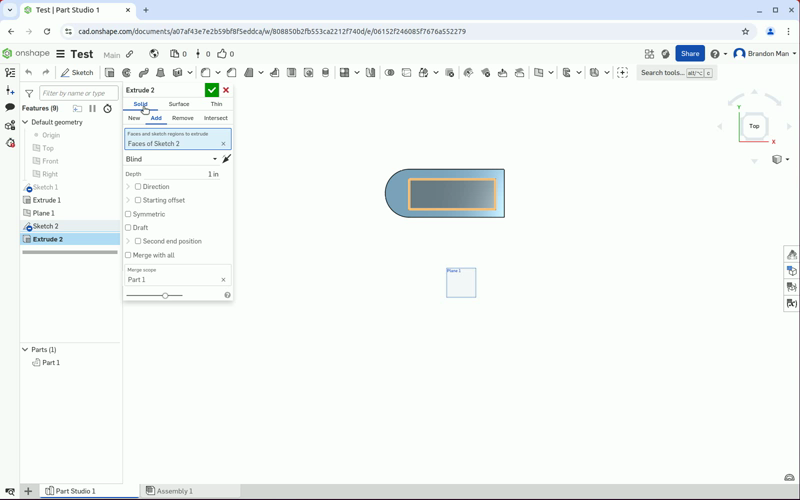
click(143, 106)
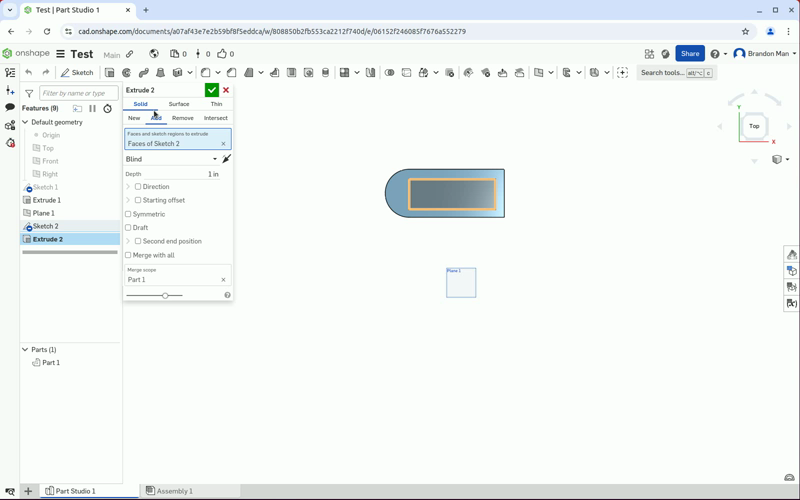
mouse_move(186, 120)
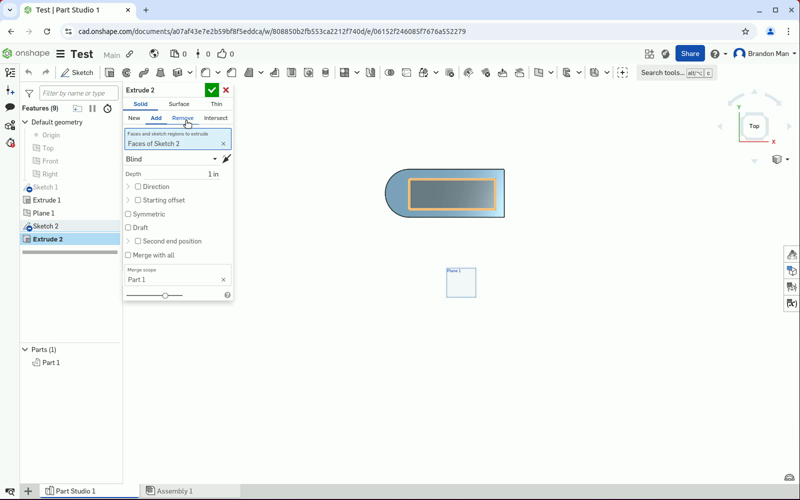
click(186, 120)
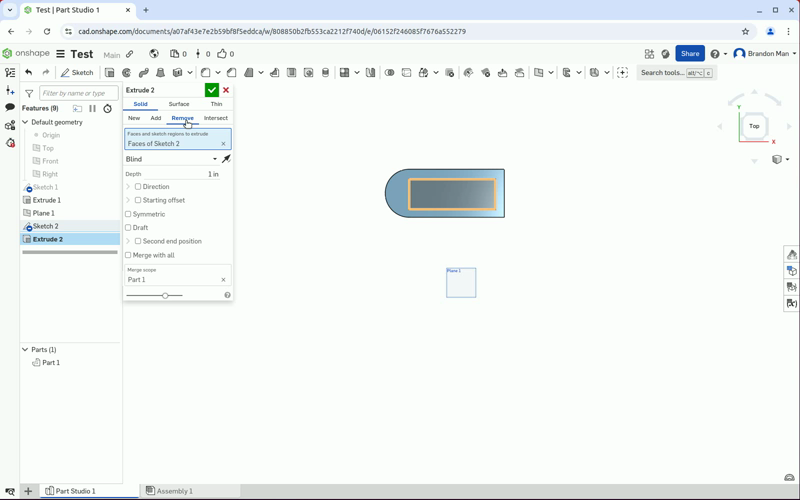
key(tab, 4)
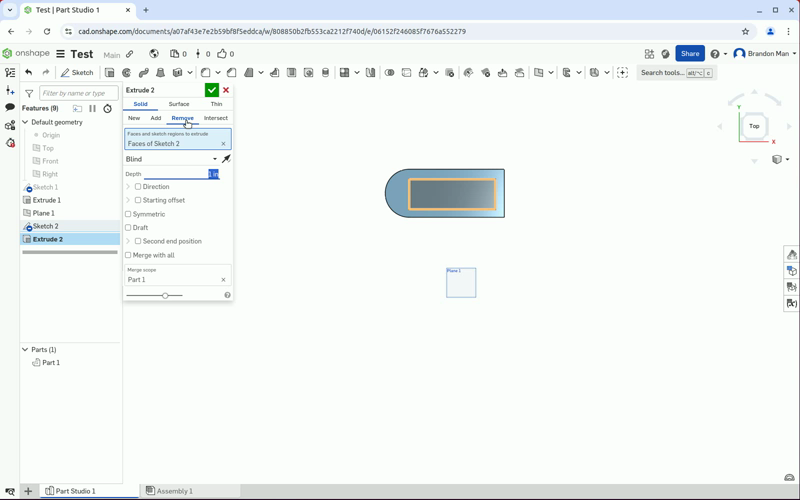
text(1.204)
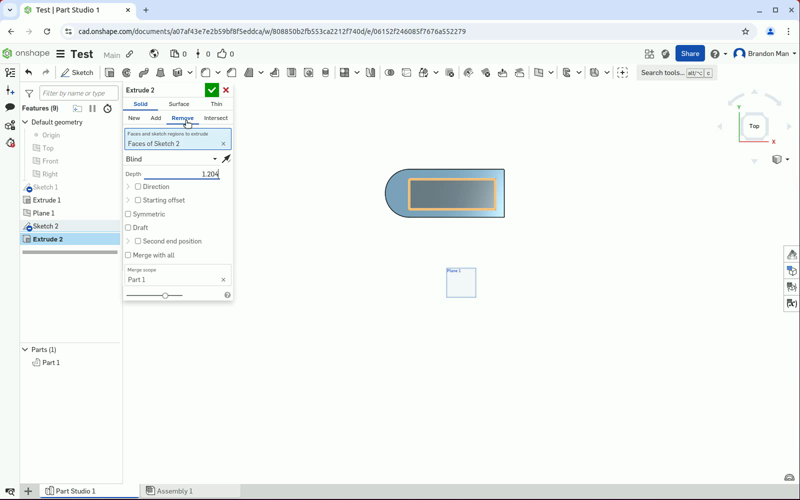
key(tab, 6)
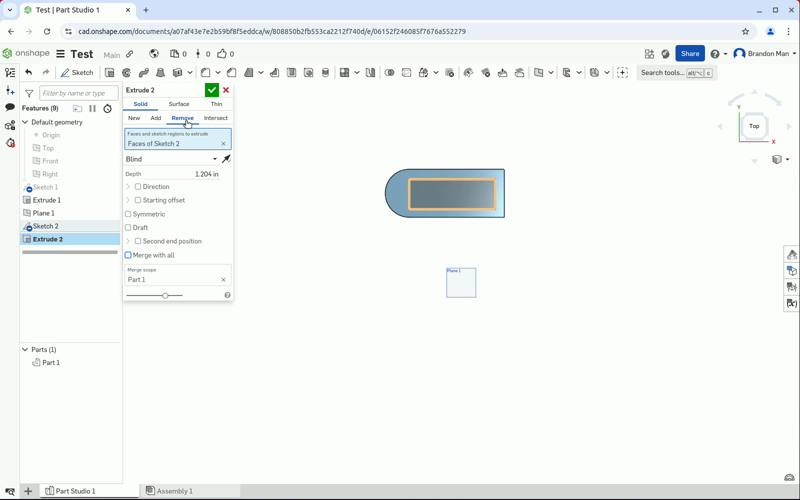
key(space)
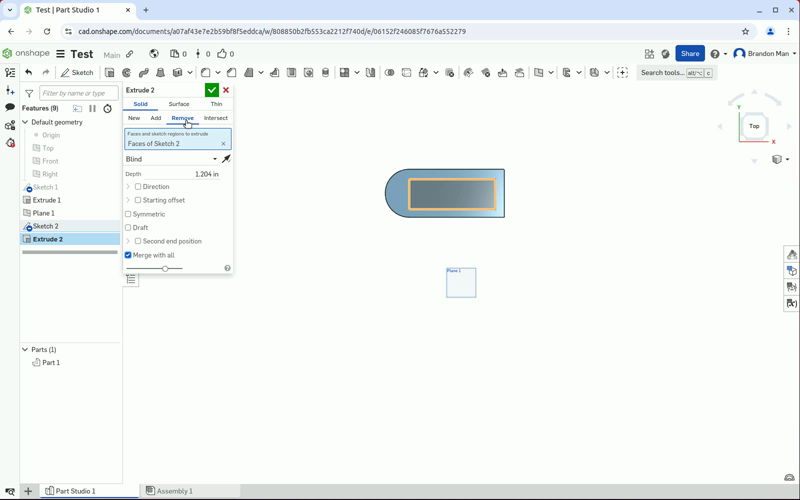
key(enter)
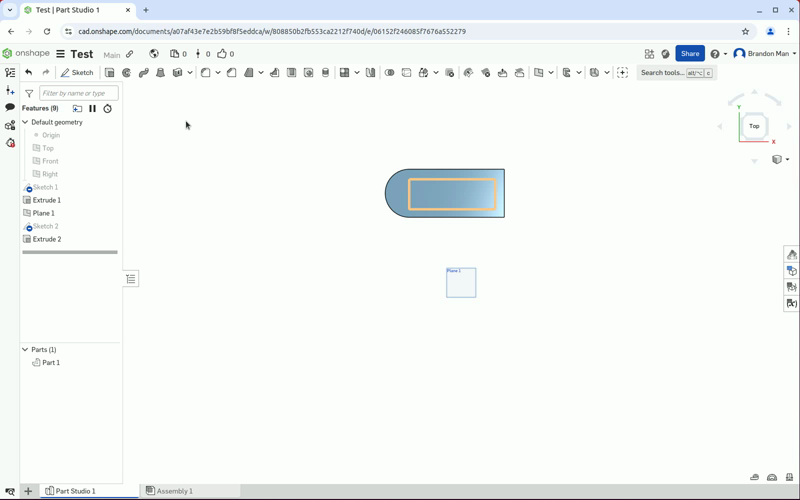
key(shift+h)
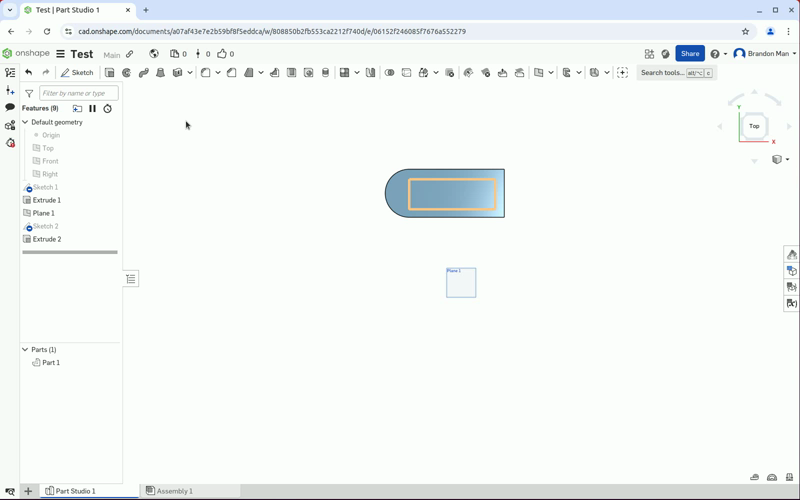
key(shift+h)
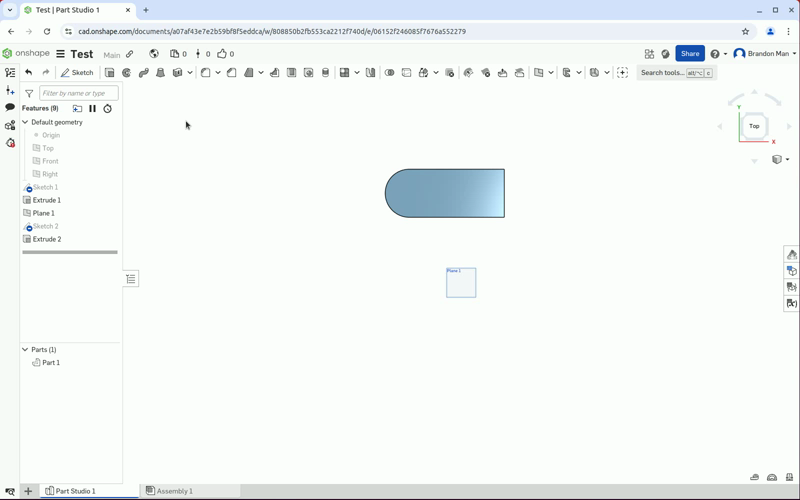
mouse_move(73, 189)
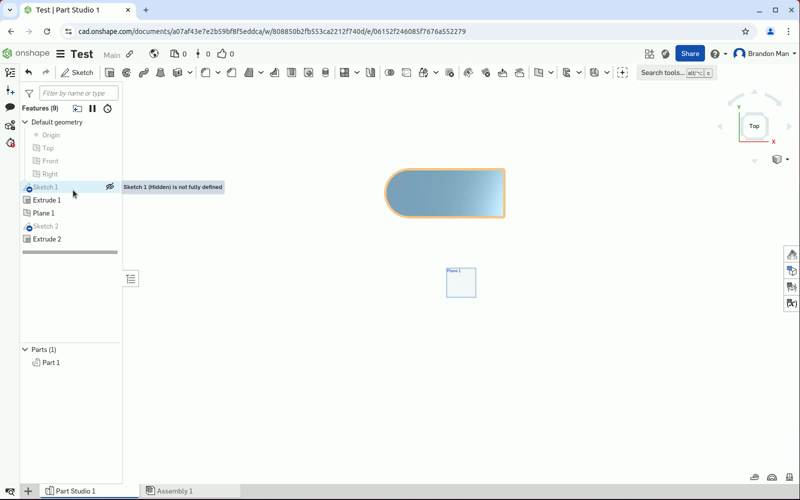
click(73, 189)
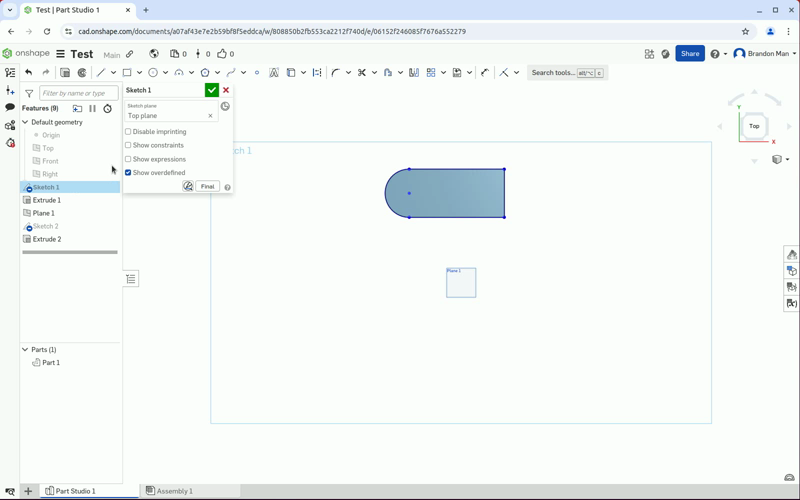
mouse_move(229, 92)
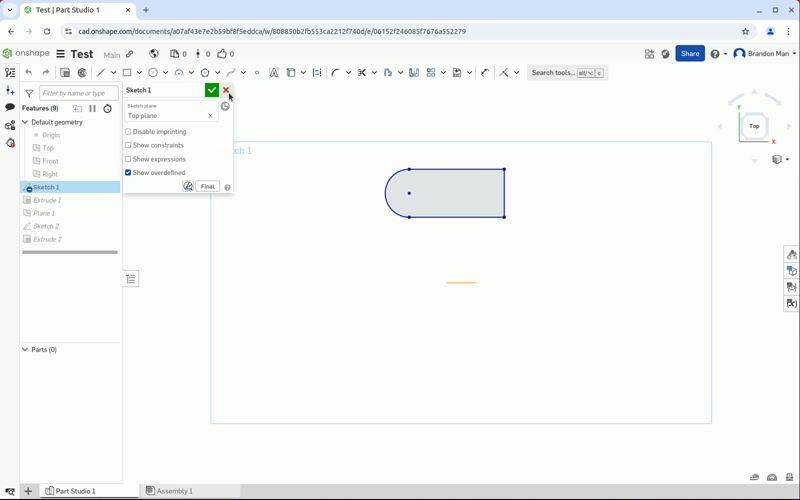
click(229, 92)
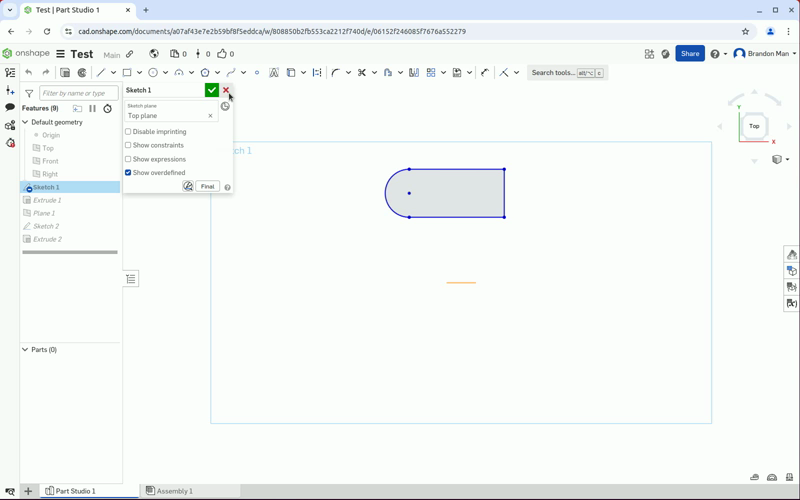
key(shift+s)
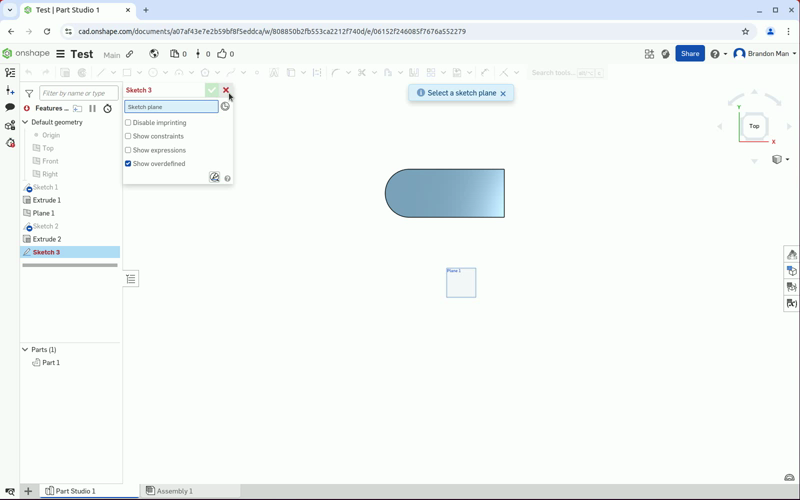
mouse_move(73, 215)
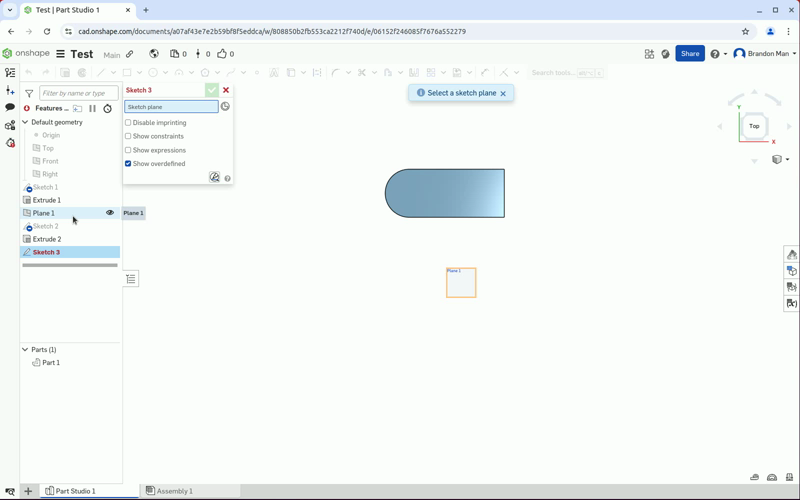
click(73, 215)
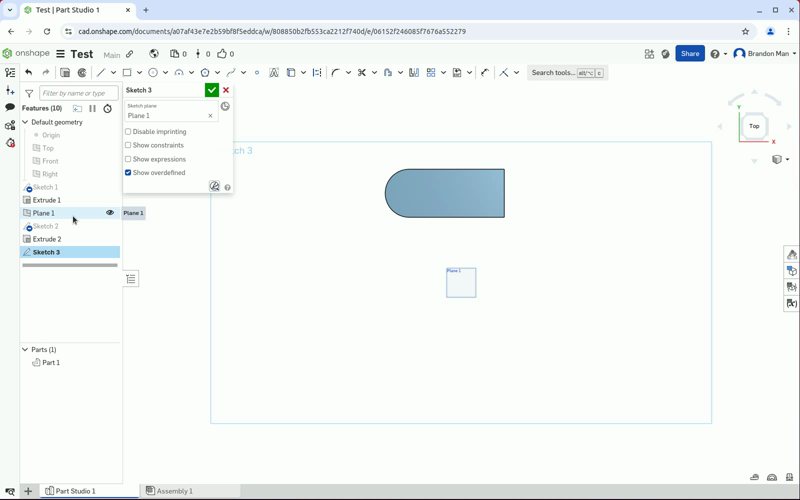
mouse_move(73, 352)
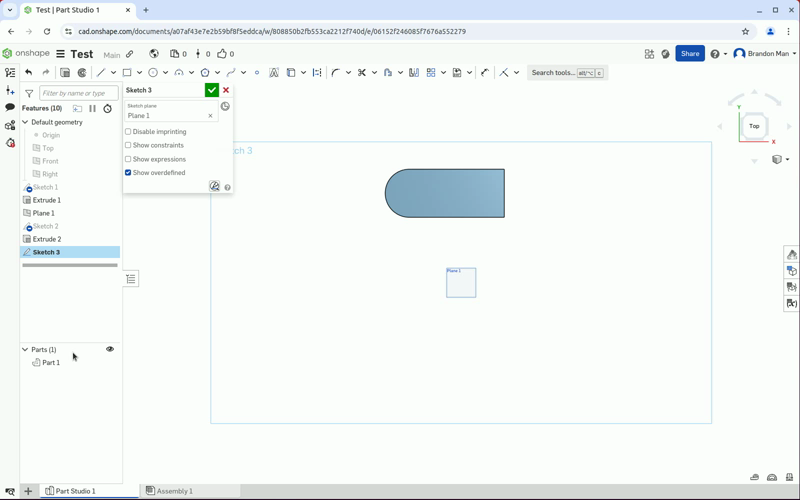
key(y)
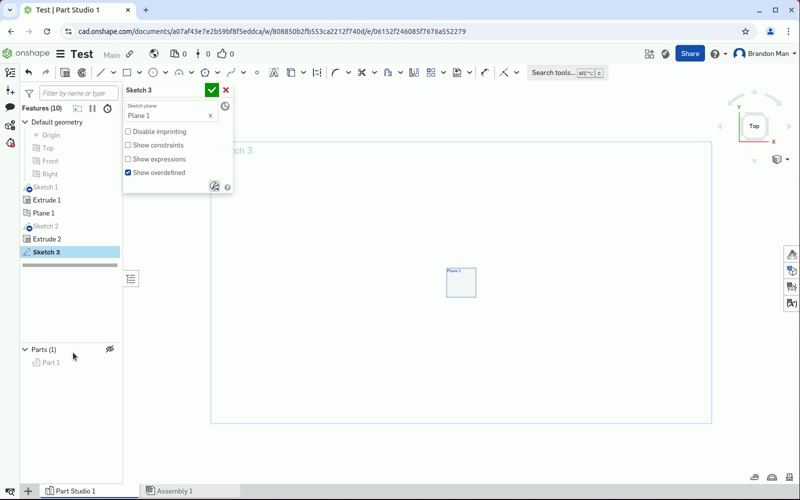
key(c)
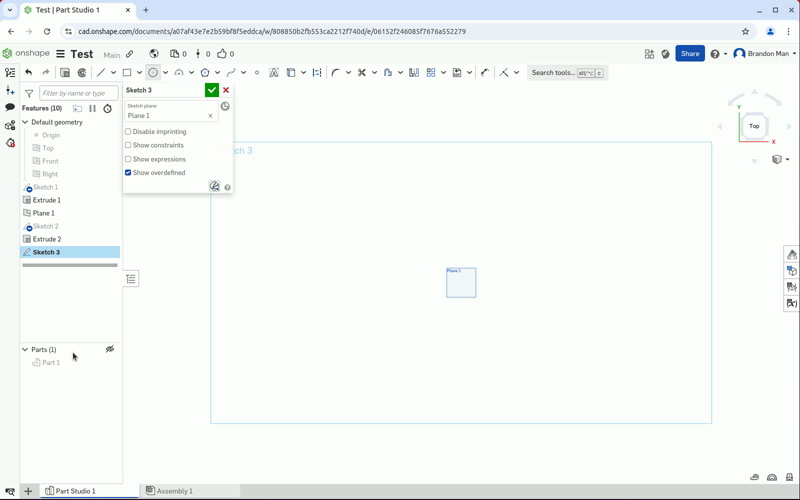
key_down(shift)
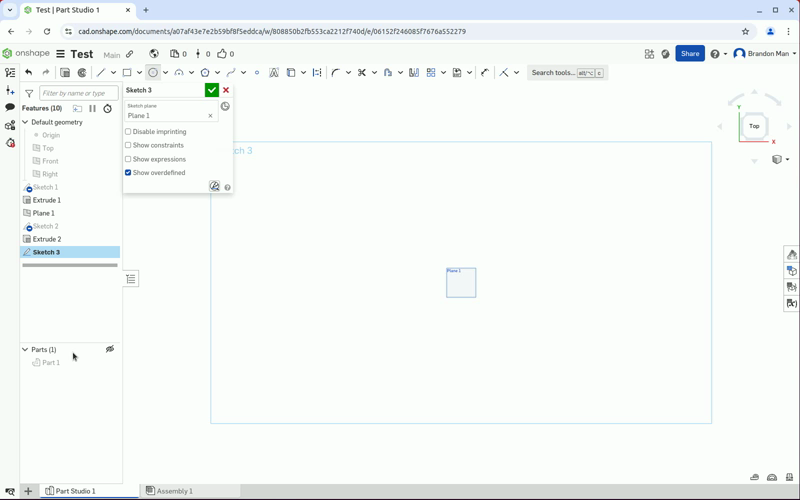
mouse_move(396, 193)
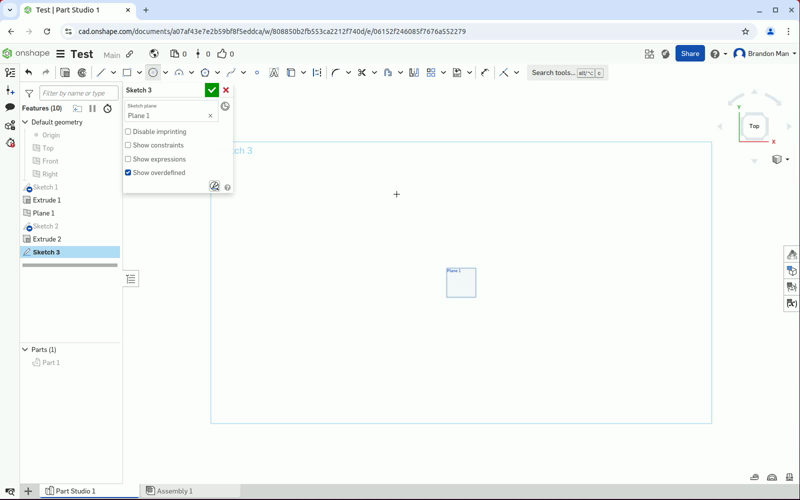
click(396, 193)
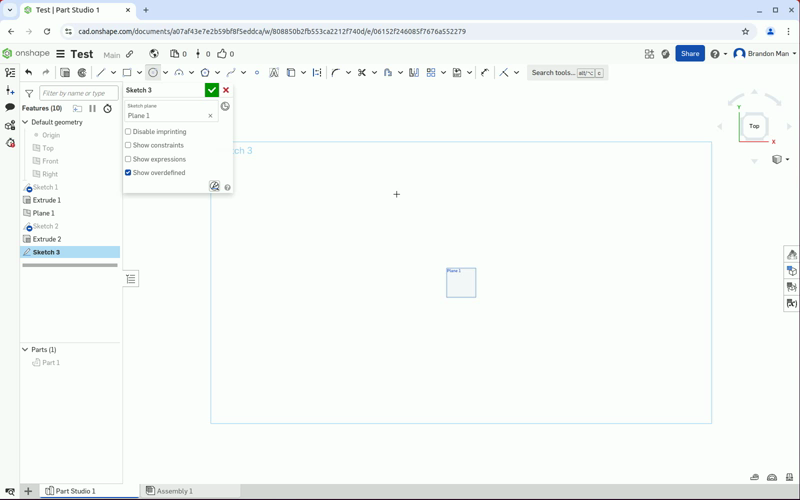
key_up(shift)
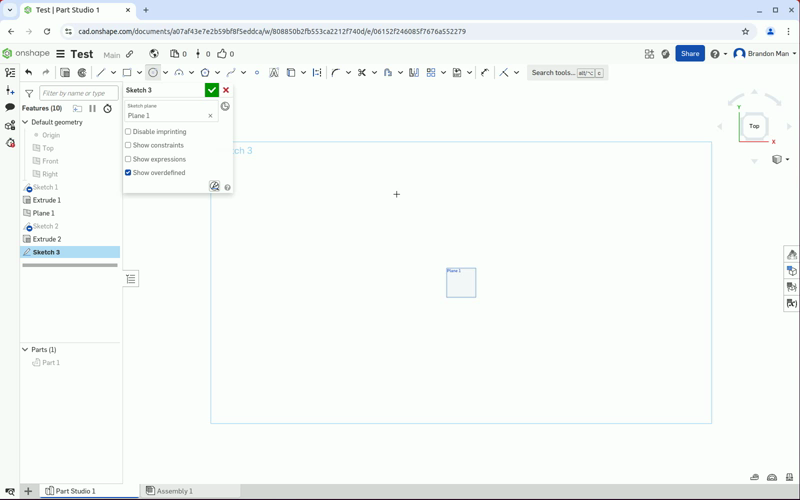
mouse_move(403, 193)
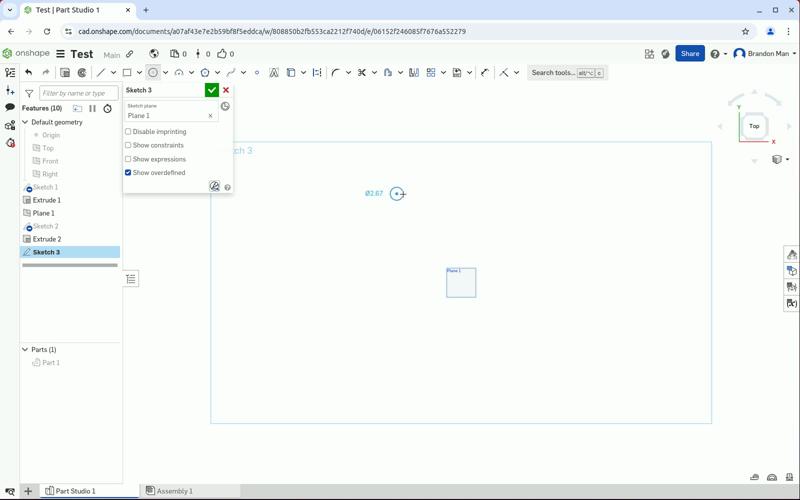
click(403, 193)
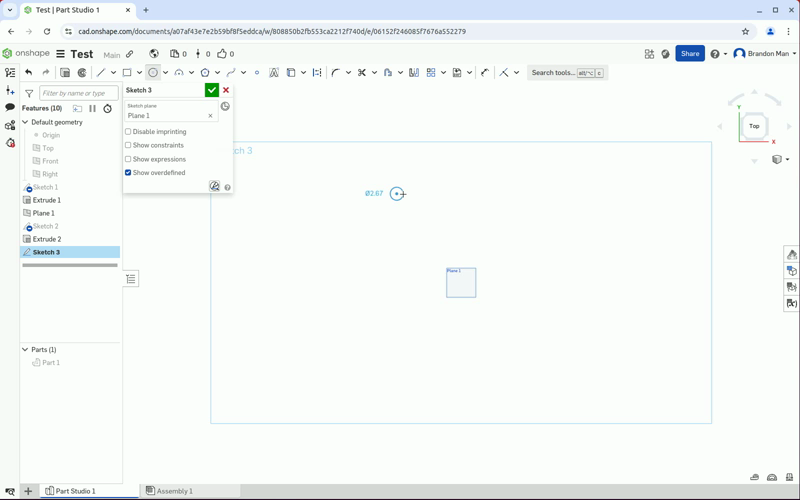
key(esc)
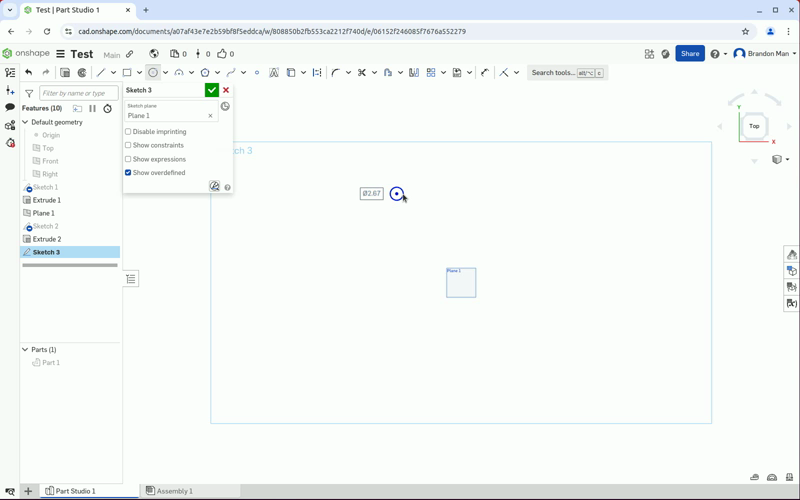
mouse_move(391, 192)
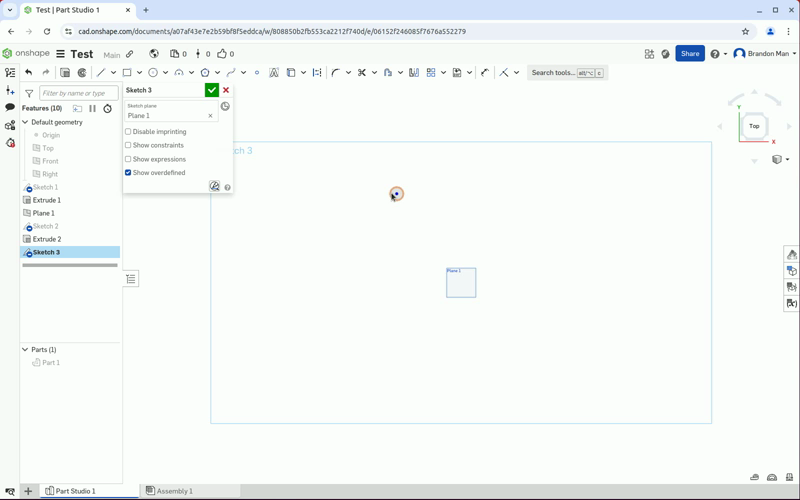
scroll(6)
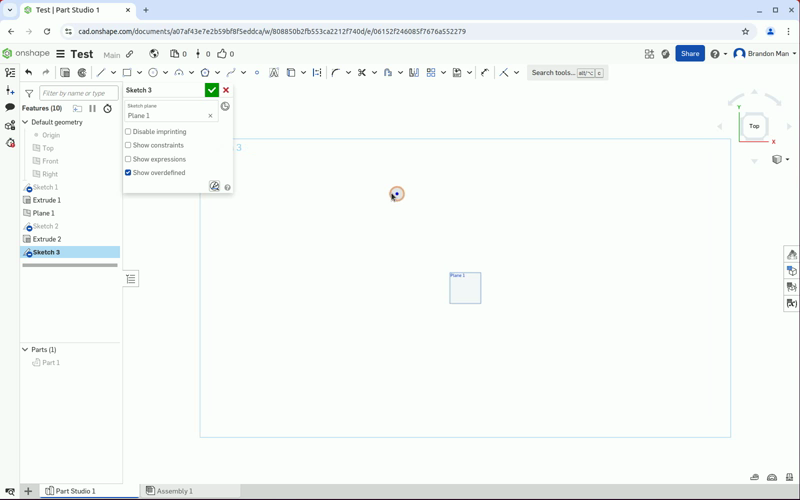
scroll(6)
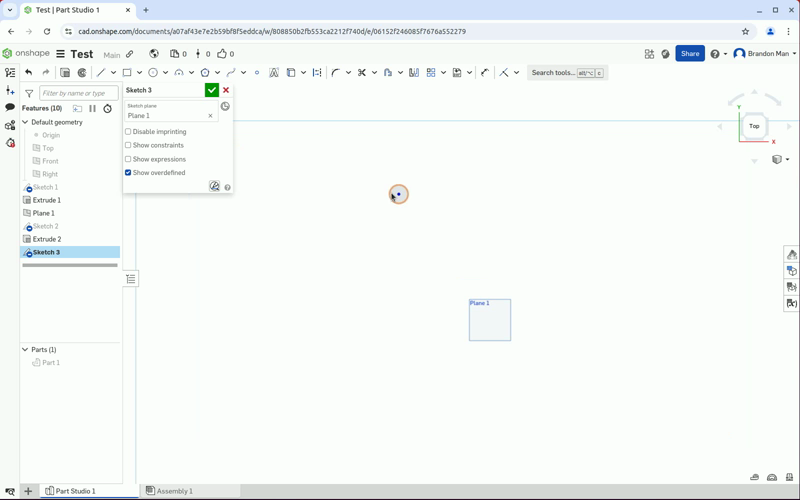
scroll(6)
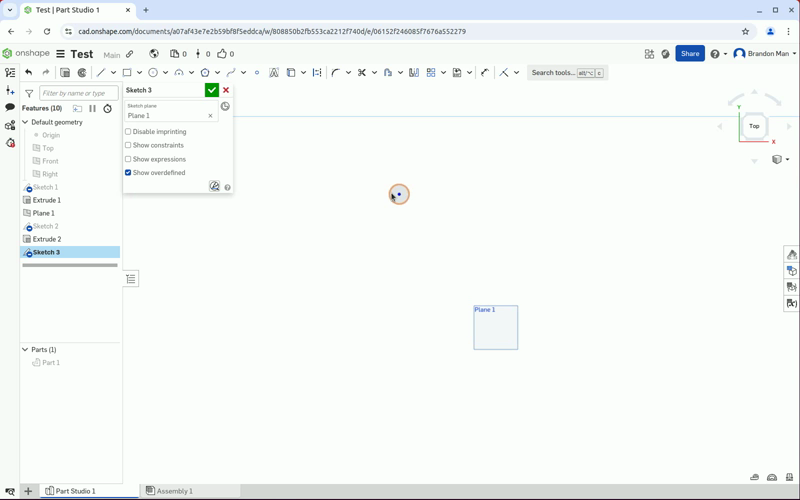
scroll(6)
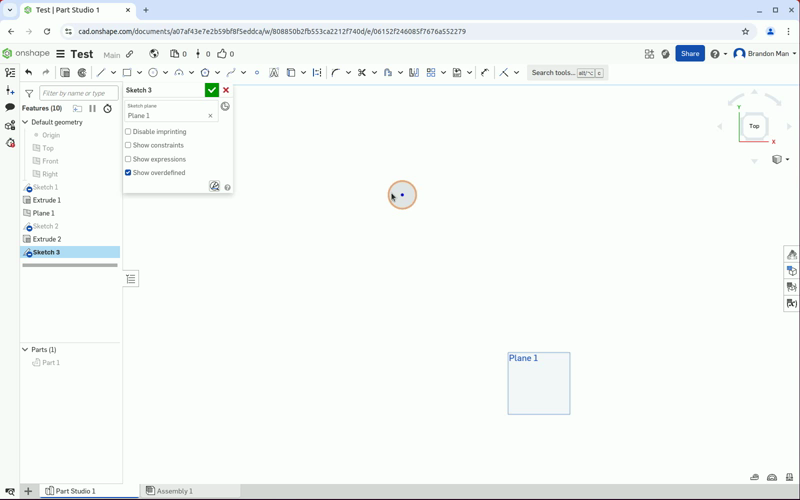
scroll(6)
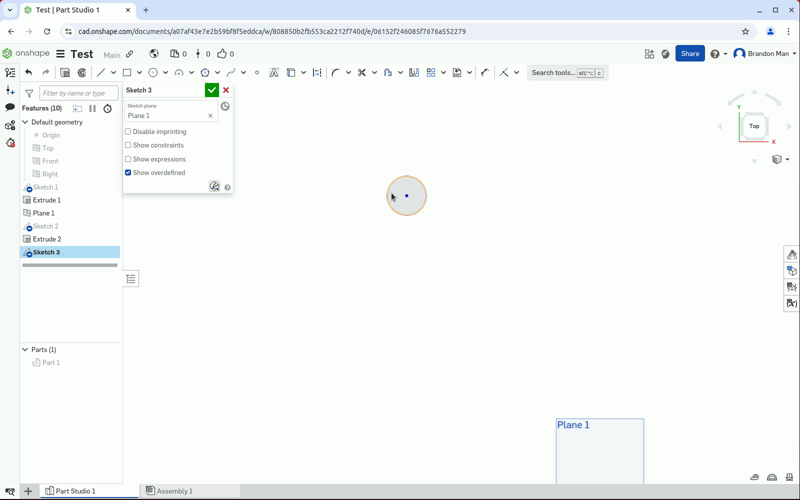
scroll(6)
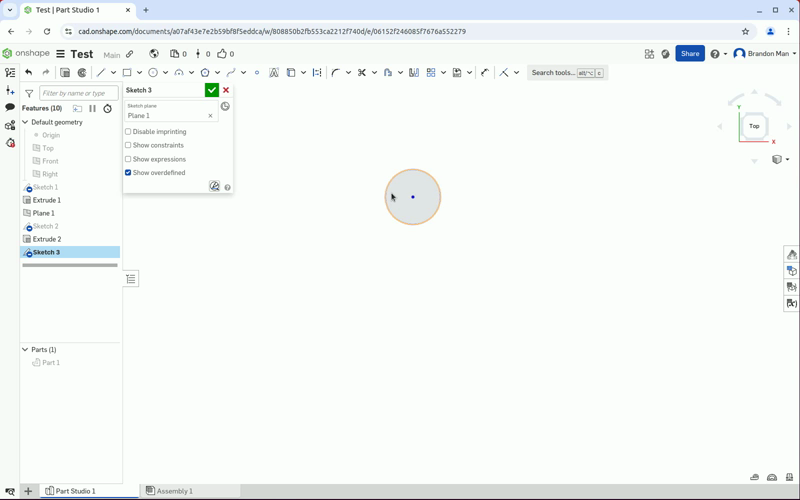
scroll(6)
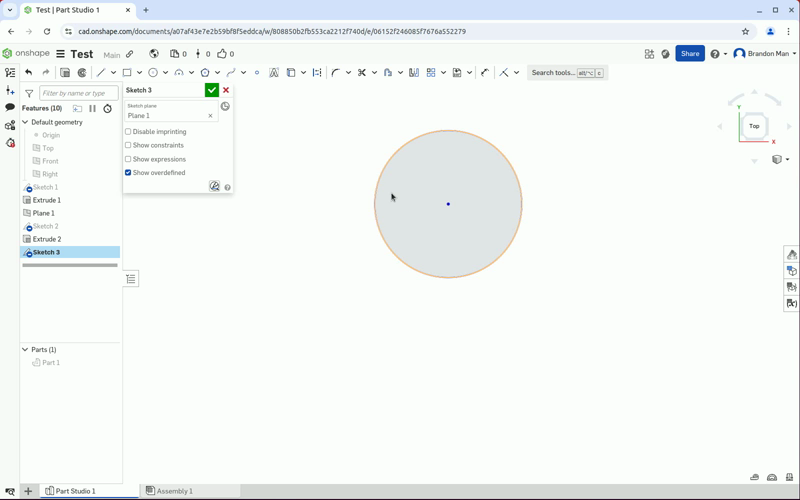
click(391, 192)
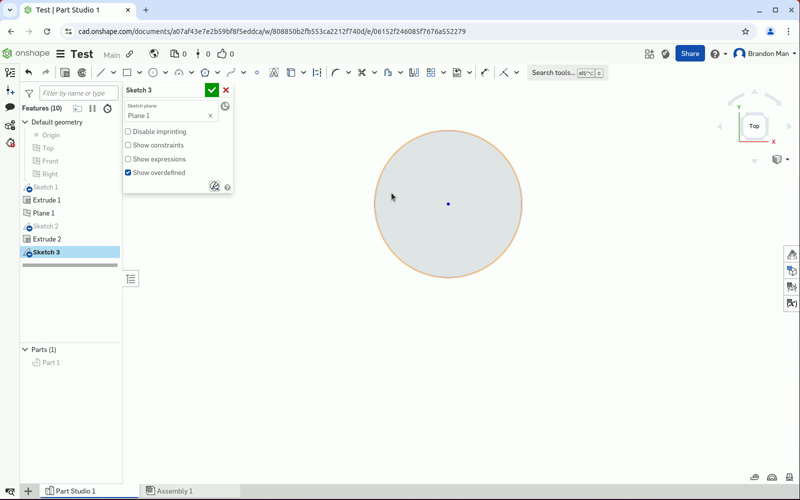
scroll(-6)
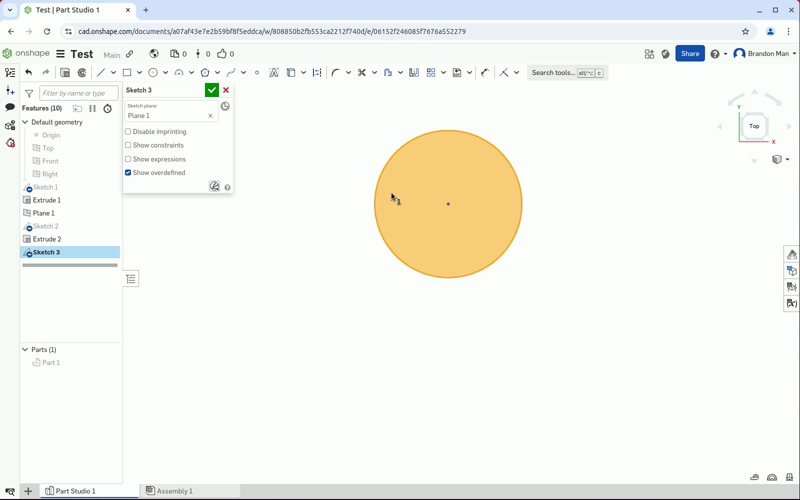
scroll(-6)
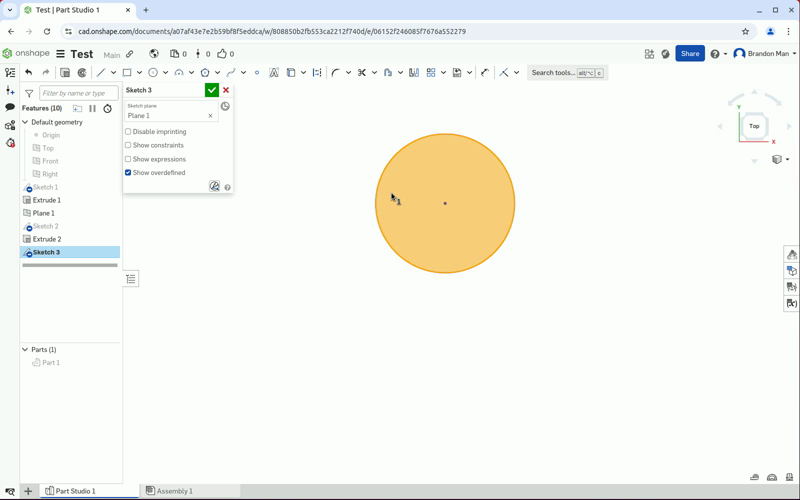
scroll(-6)
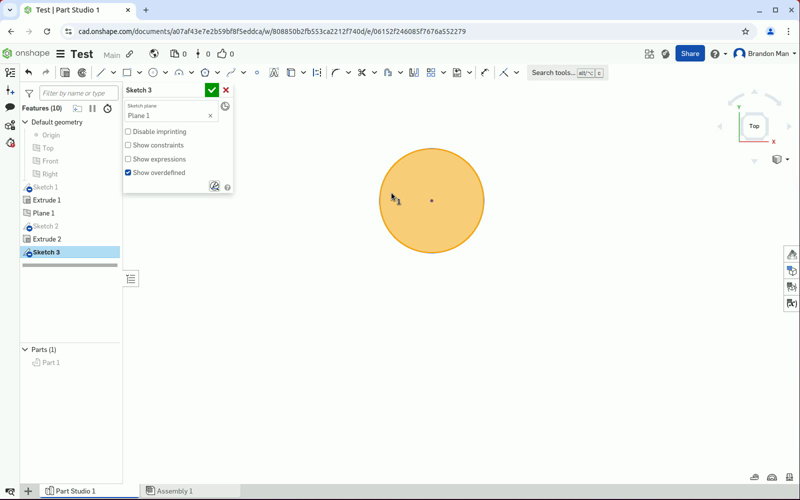
scroll(-6)
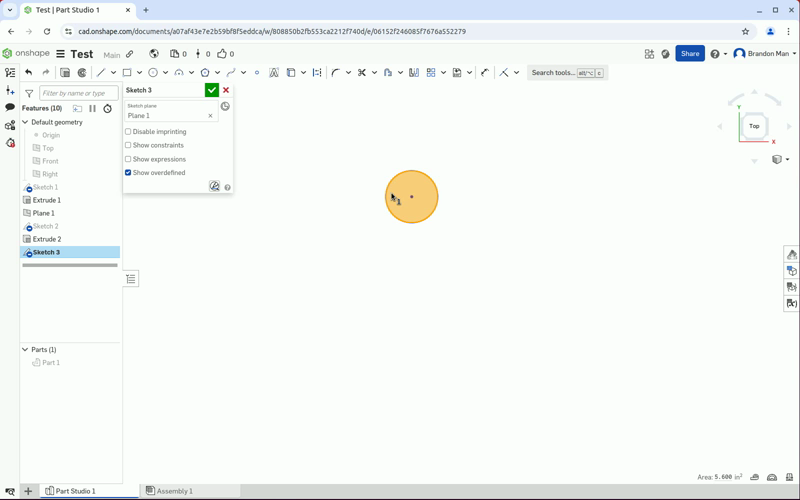
scroll(-6)
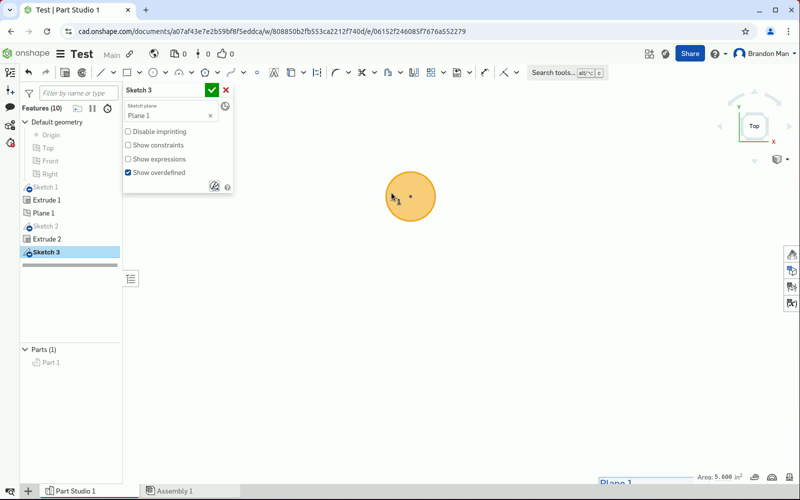
scroll(-6)
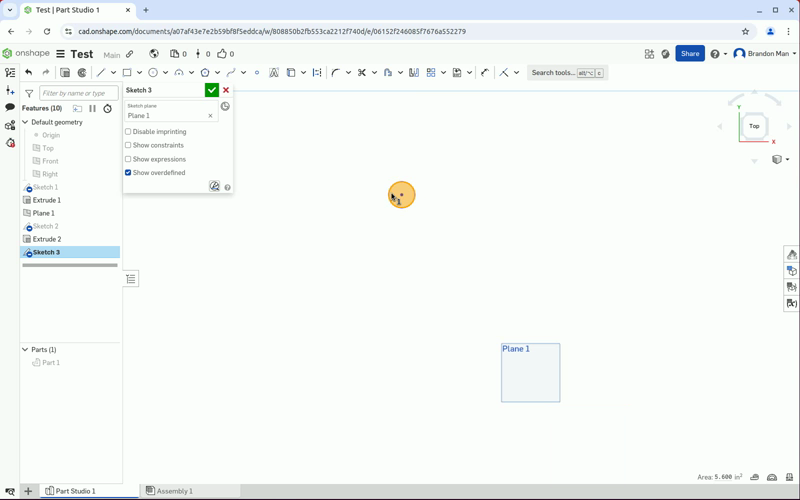
scroll(-6)
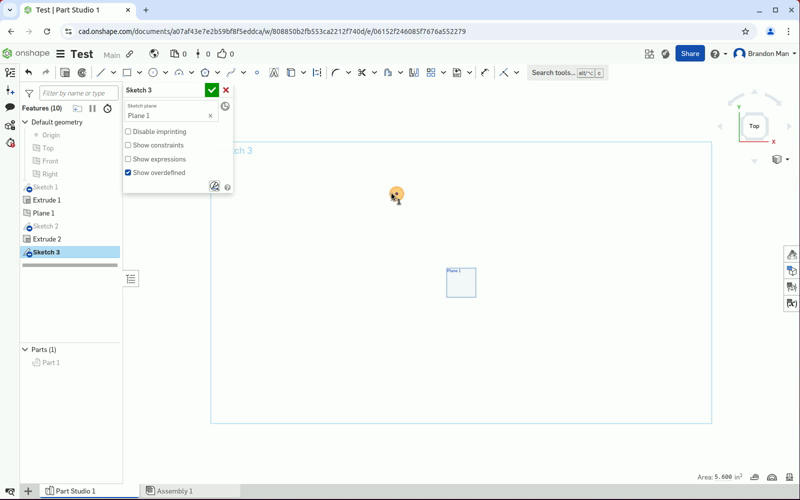
mouse_move(73, 352)
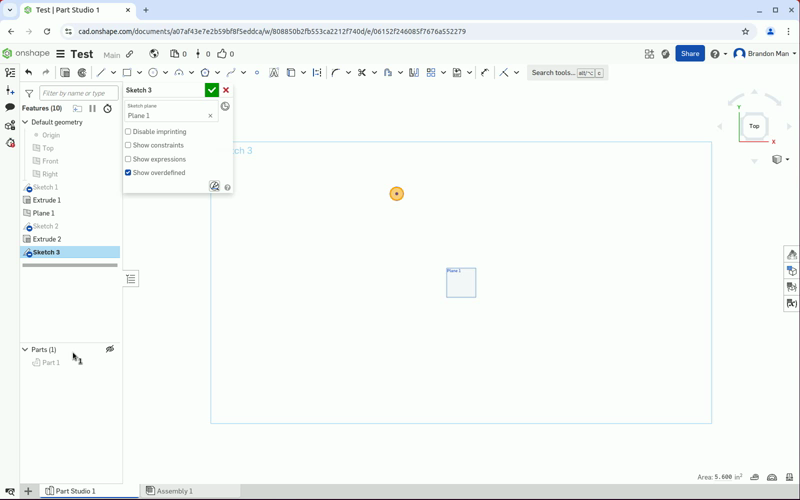
key(shift+y)
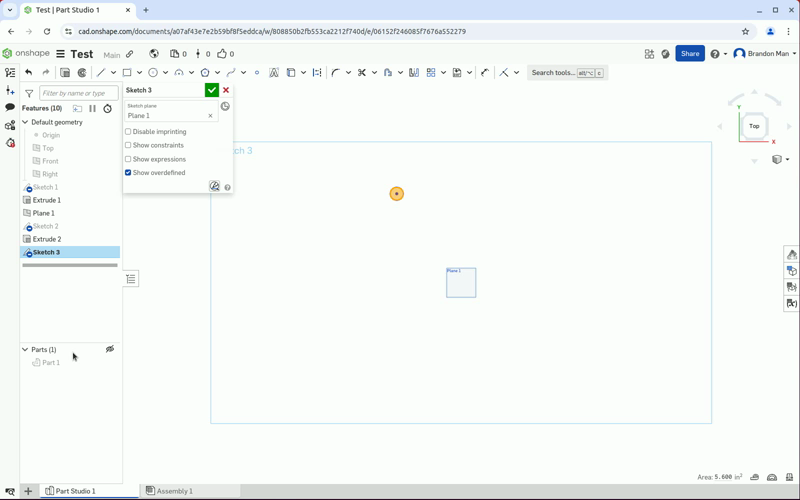
key(shift+e)
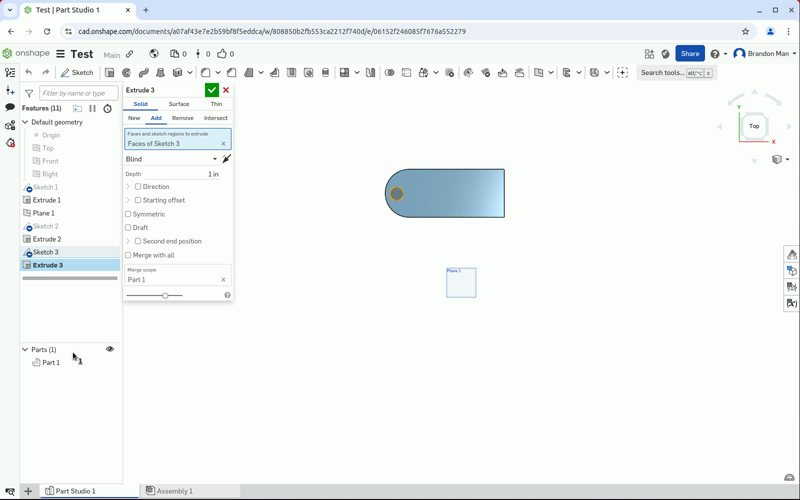
mouse_move(143, 106)
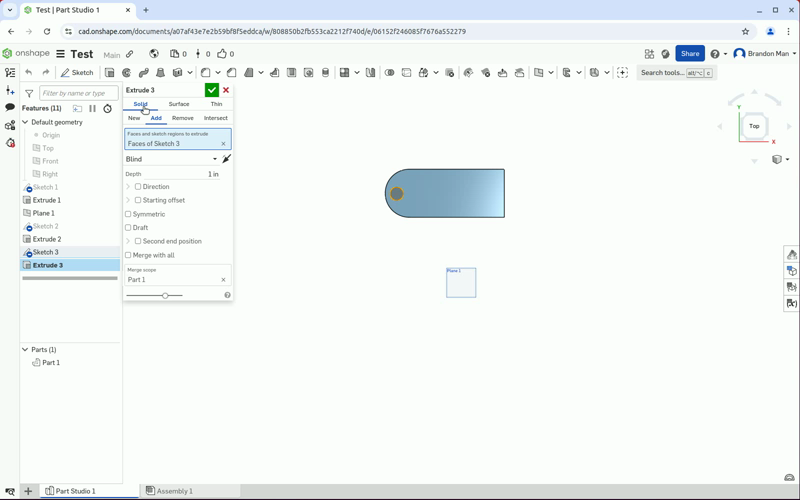
click(143, 106)
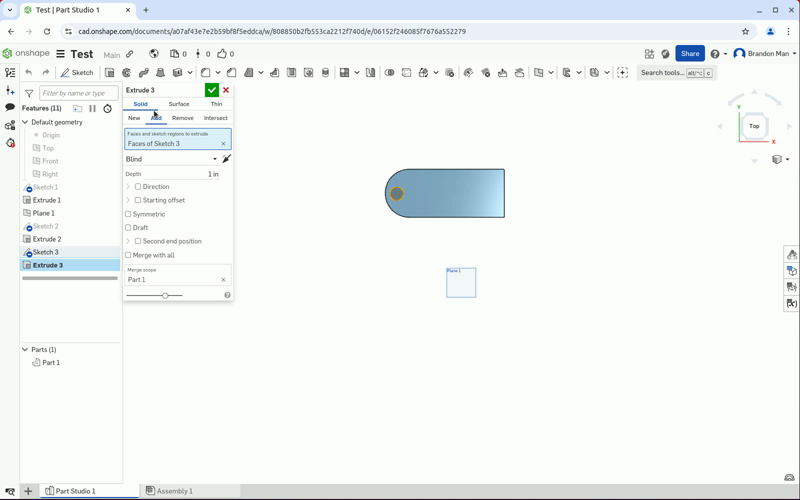
mouse_move(186, 120)
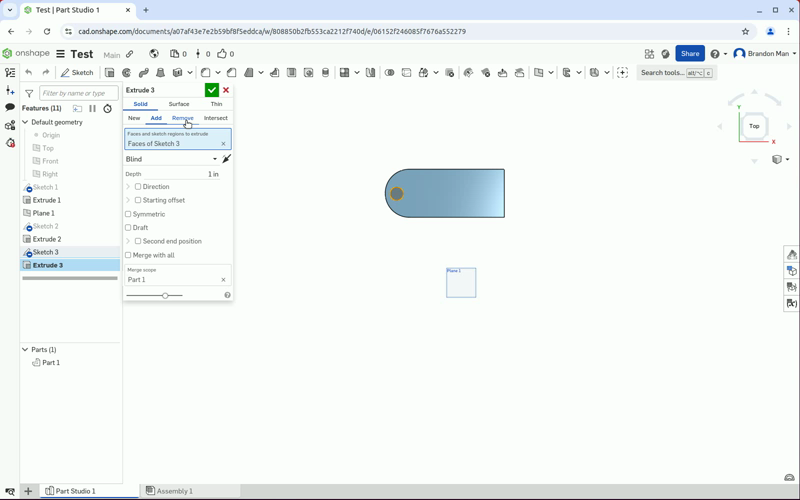
click(186, 120)
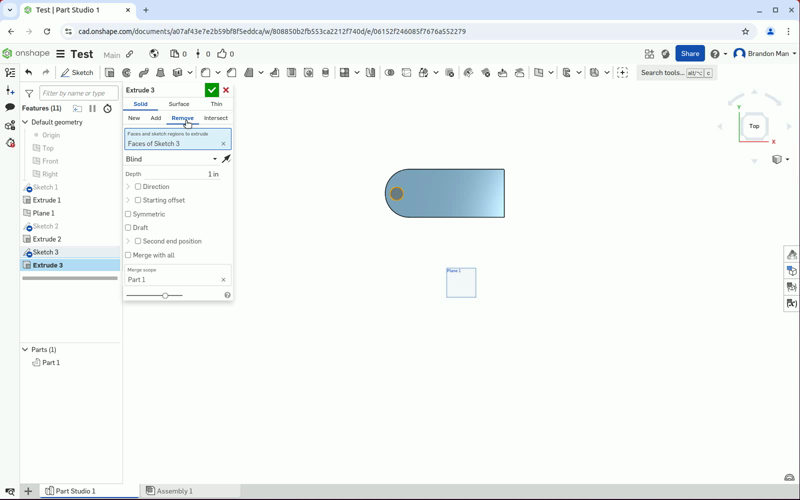
key(tab, 4)
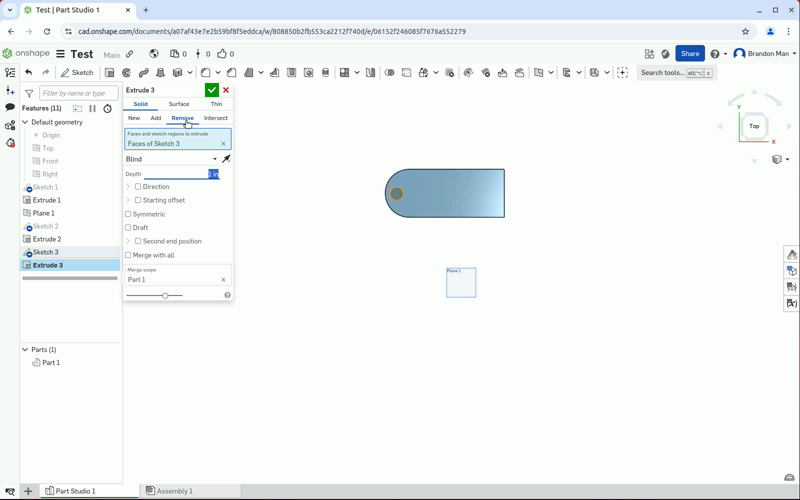
text(12.036)
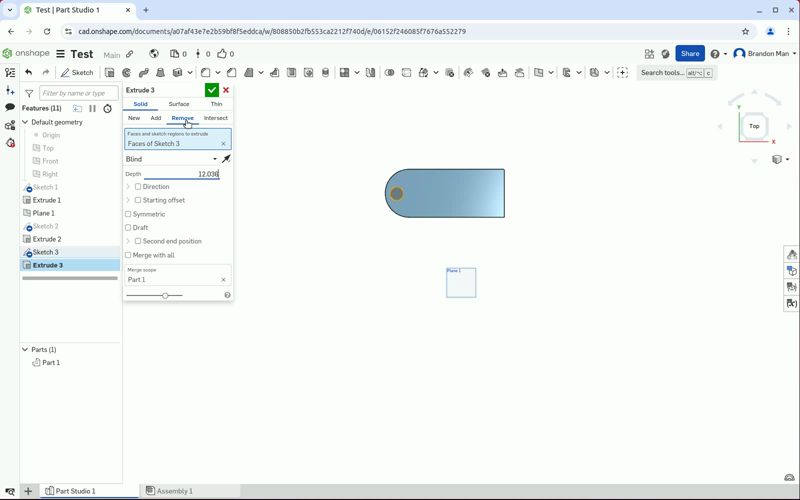
key(tab, 6)
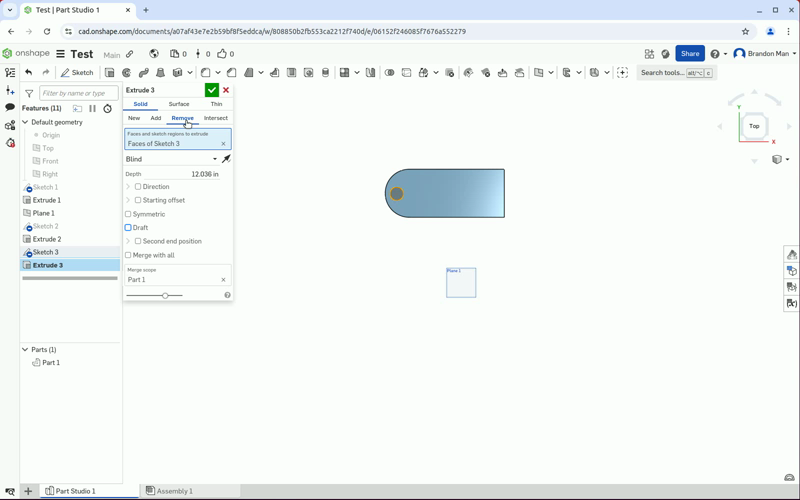
key(space)
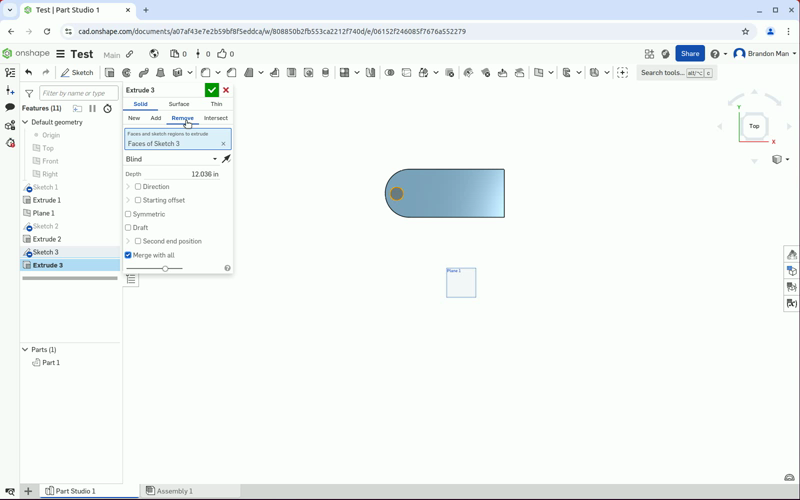
key(enter)
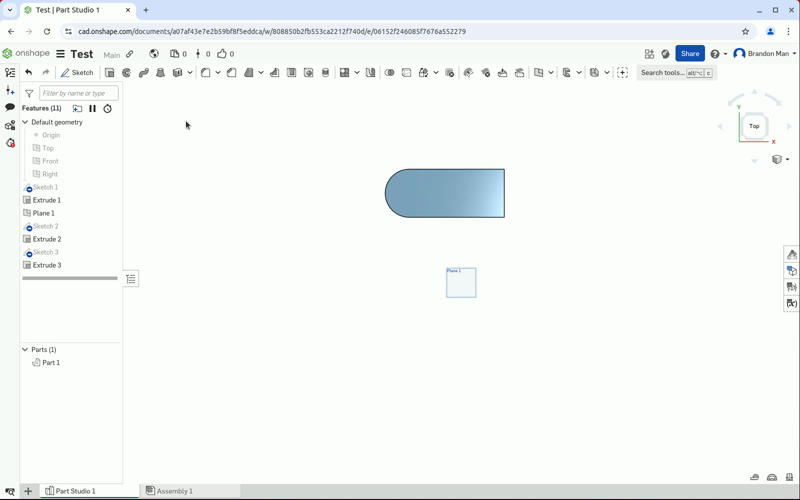
key(shift+h)
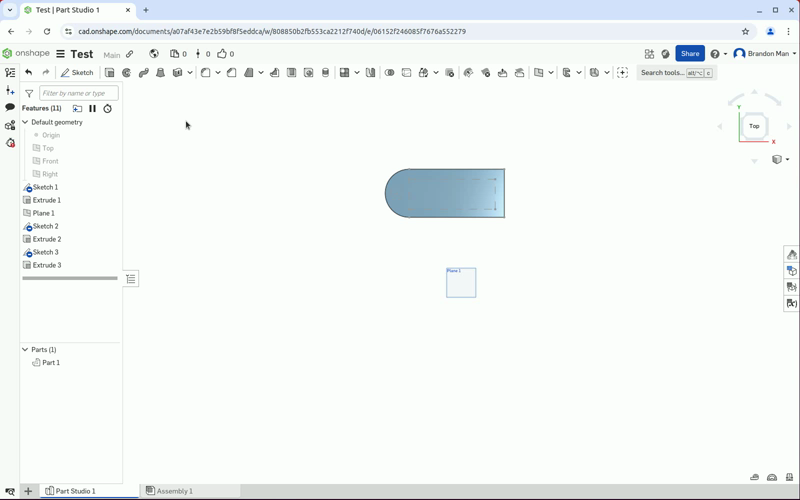
key(shift+h)
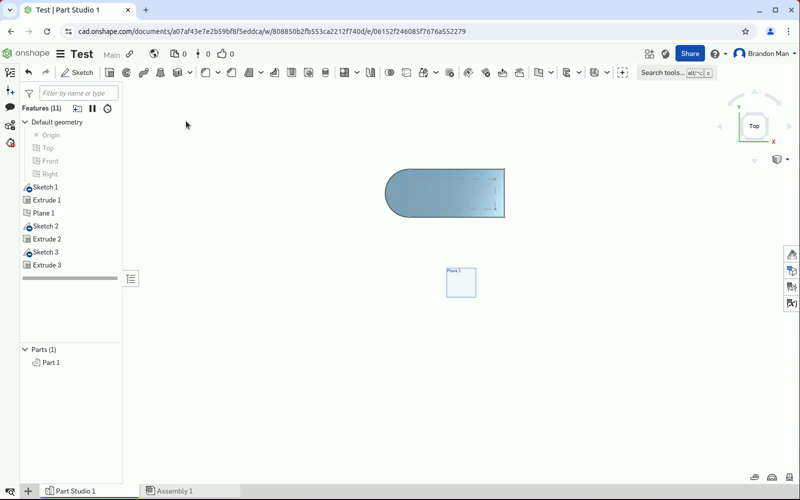
key(shift+7)
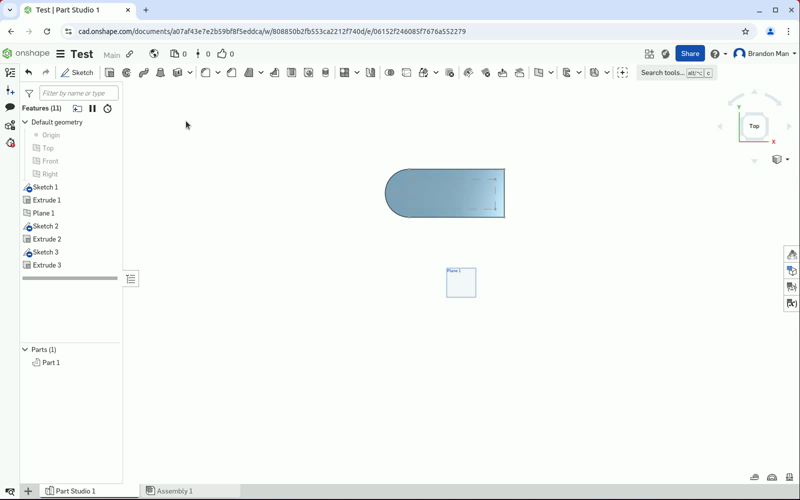
key(up, 3)
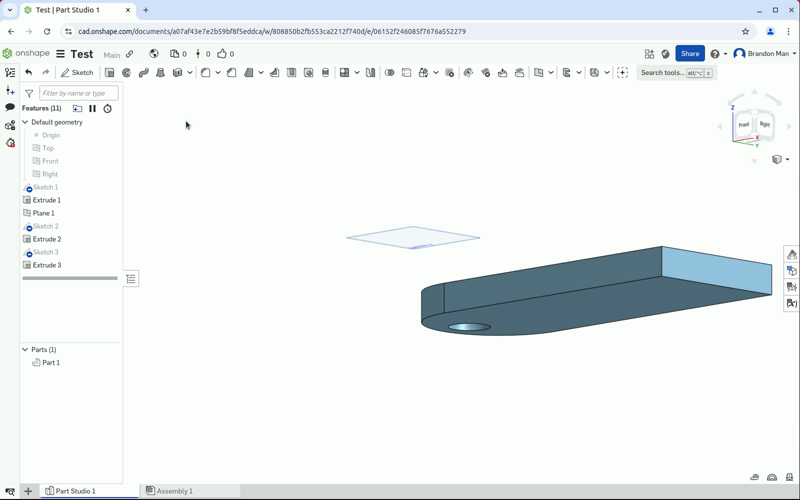
key(left, 3)
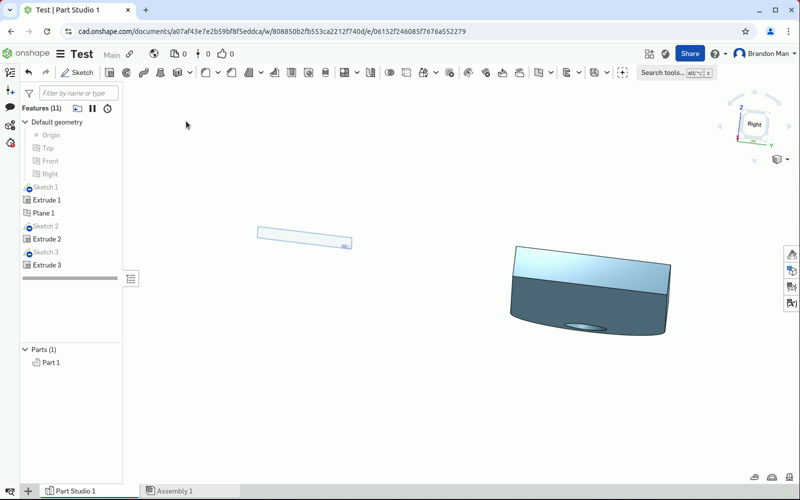
key(right, 3)
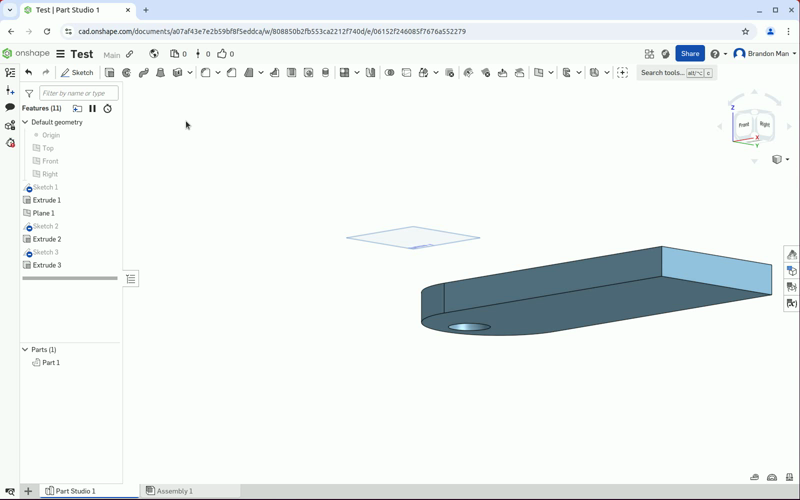
key(down, 3)
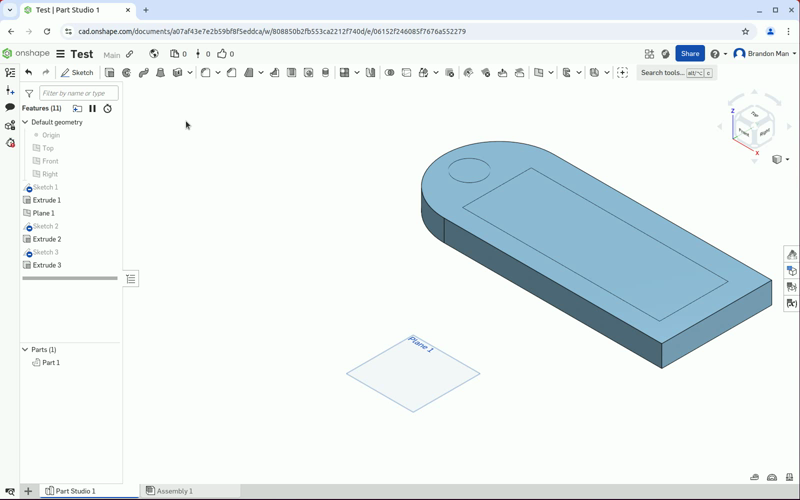
mouse_move(73, 189)
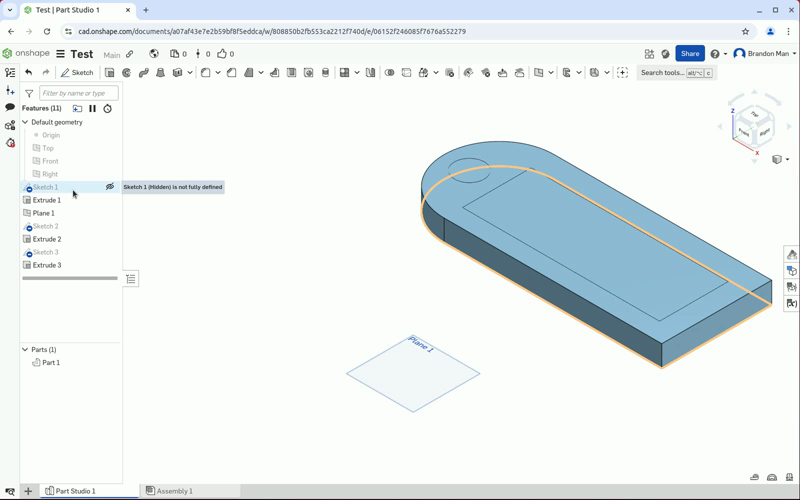
click(73, 189)